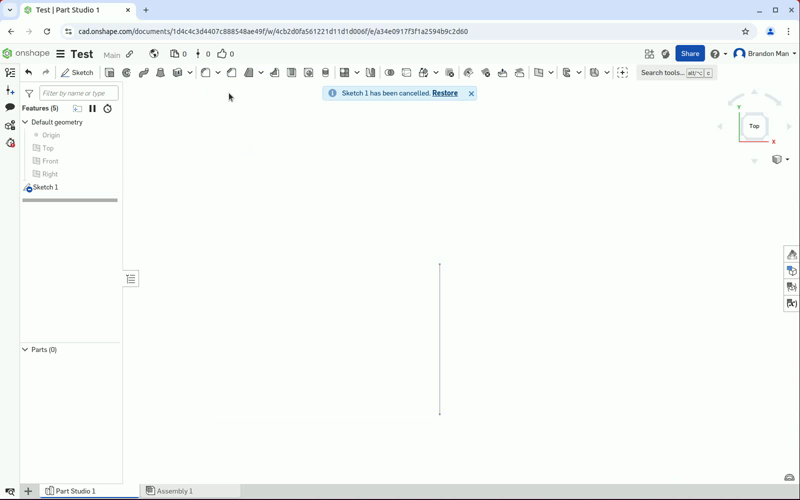
key(shift+h)
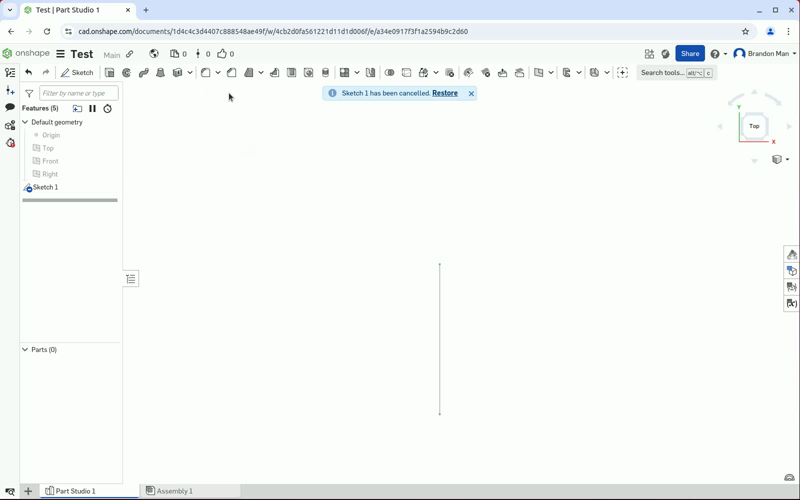
key(shift+s)
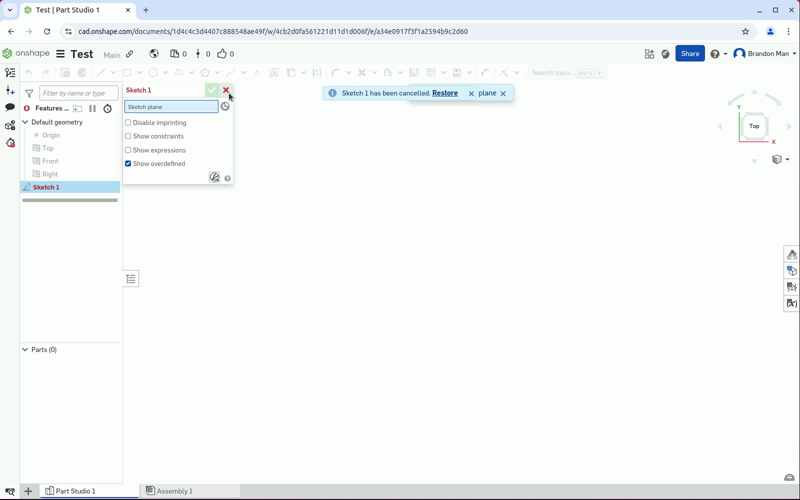
mouse_move(73, 150)
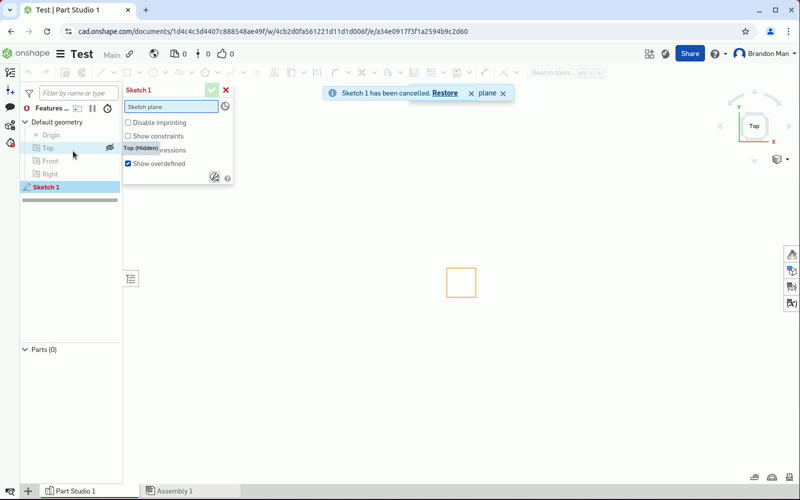
click(73, 150)
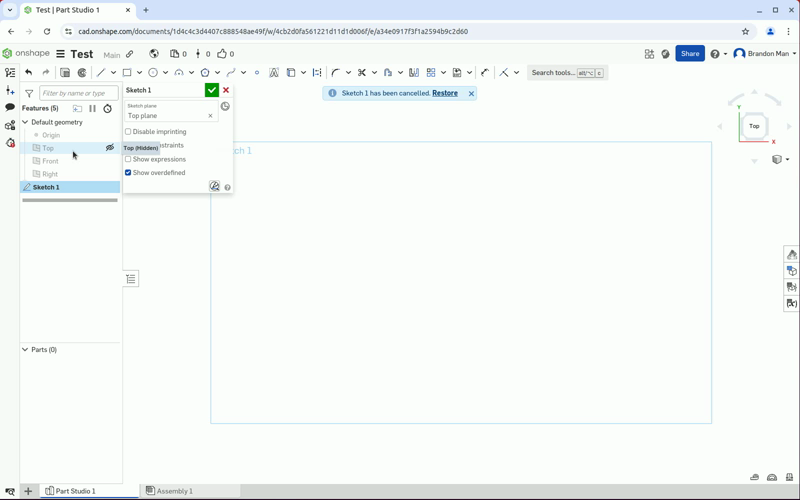
mouse_move(73, 352)
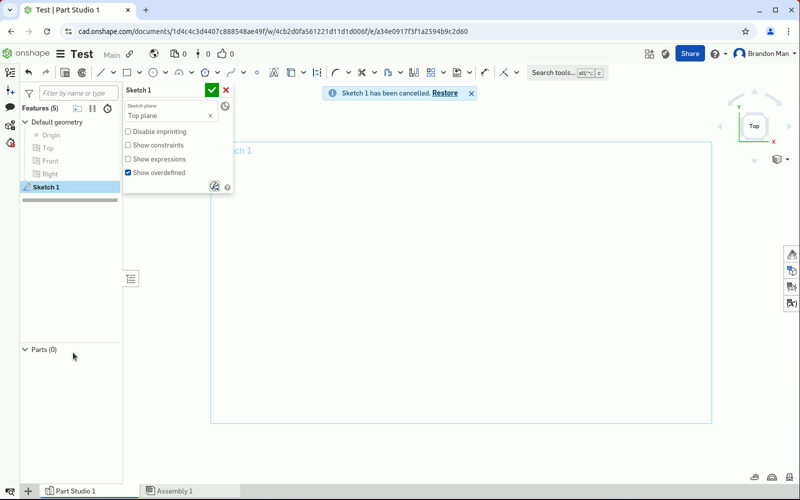
key(y)
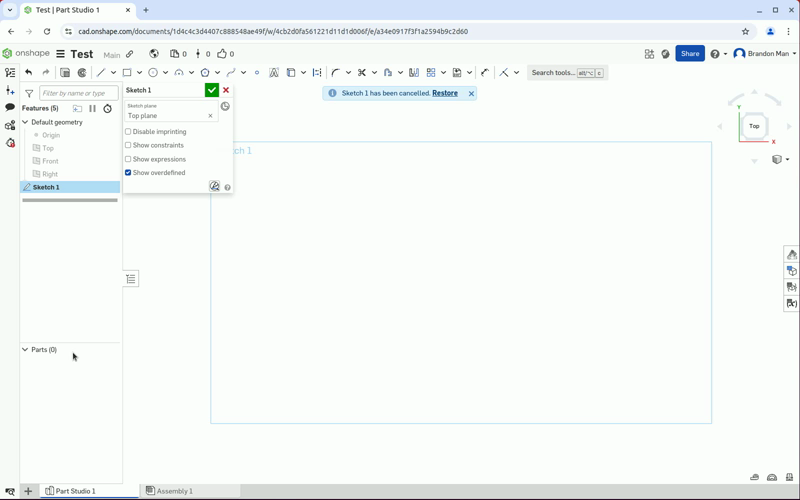
key(l)
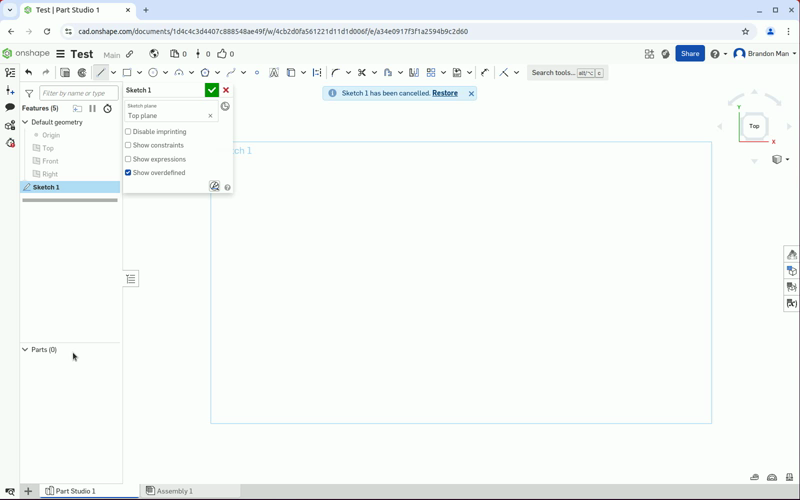
key_down(shift)
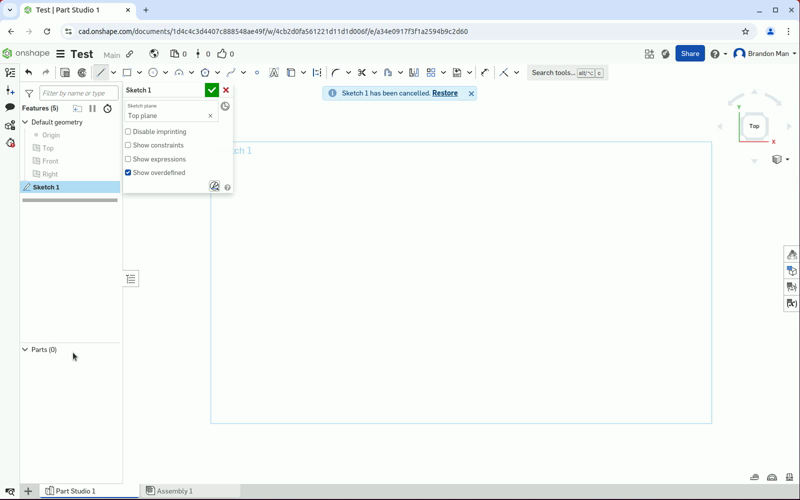
mouse_move(460, 301)
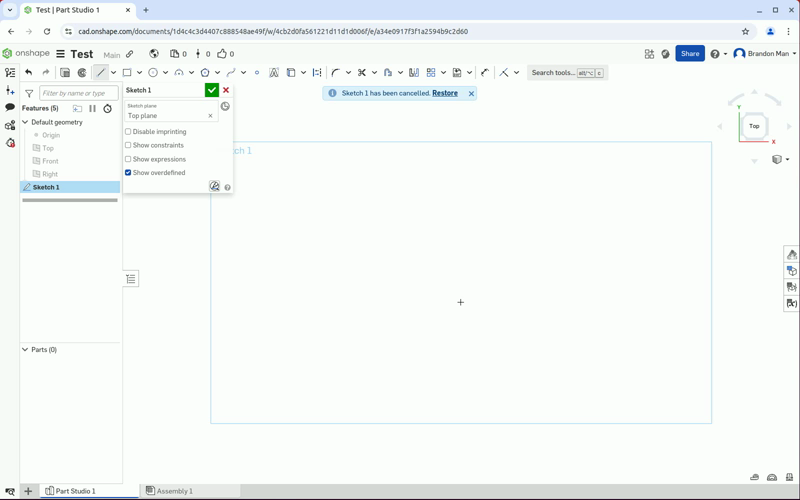
click(460, 301)
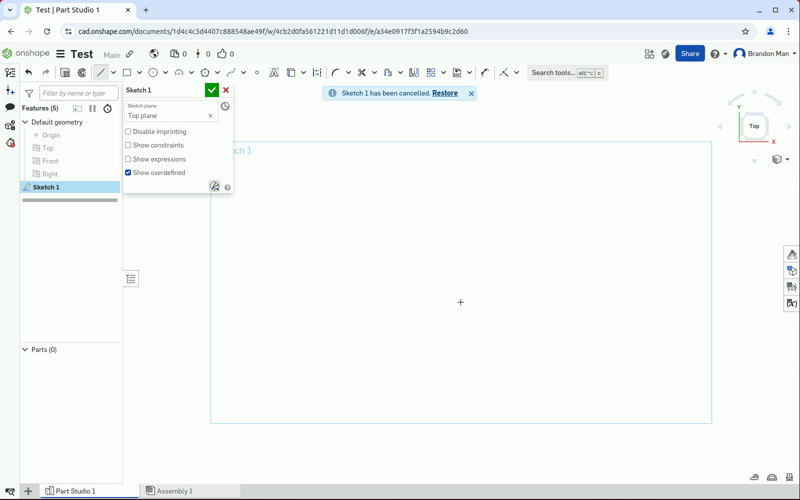
key_up(shift)
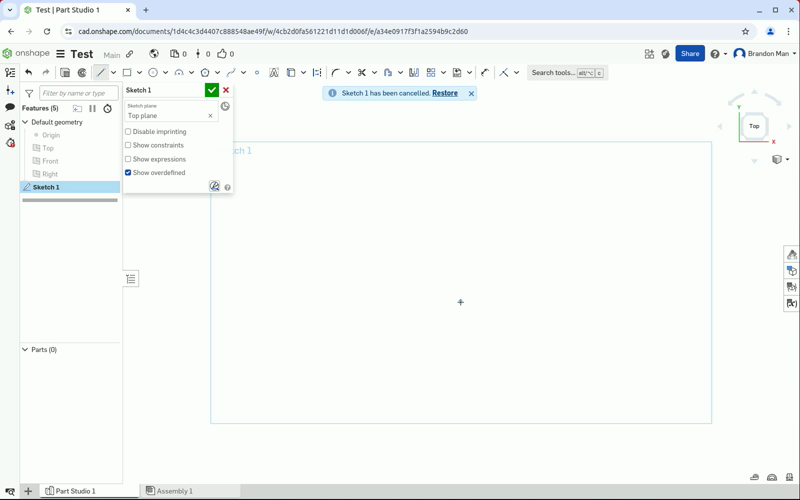
key_down(shift)
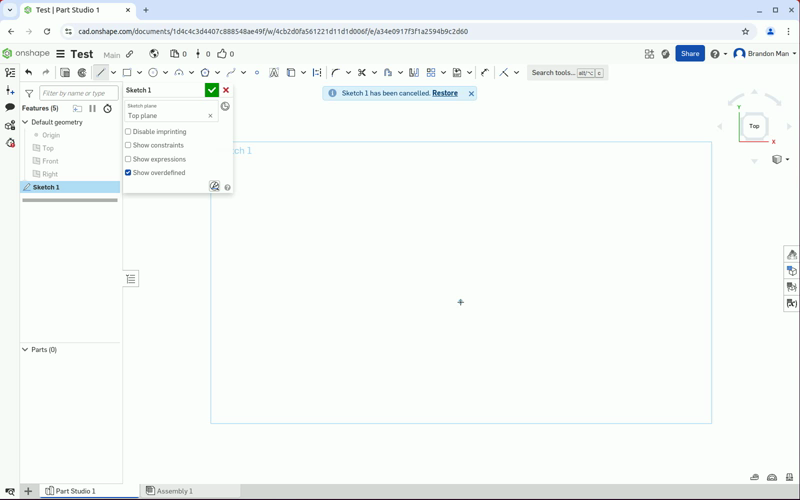
mouse_move(548, 301)
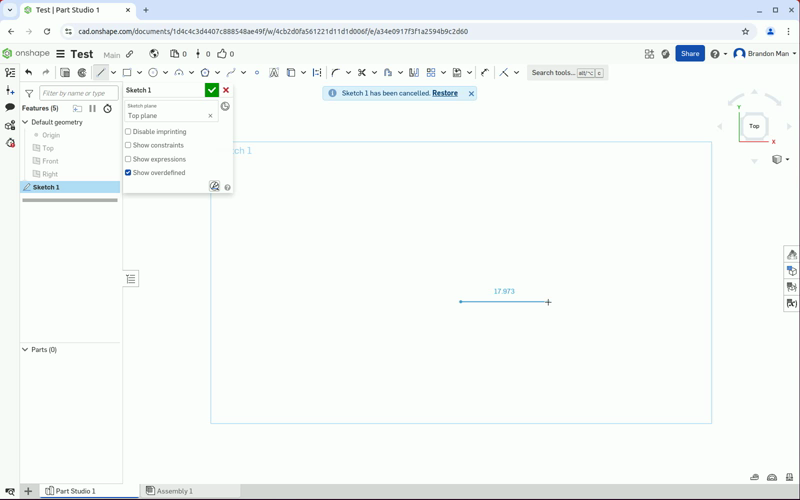
click(548, 301)
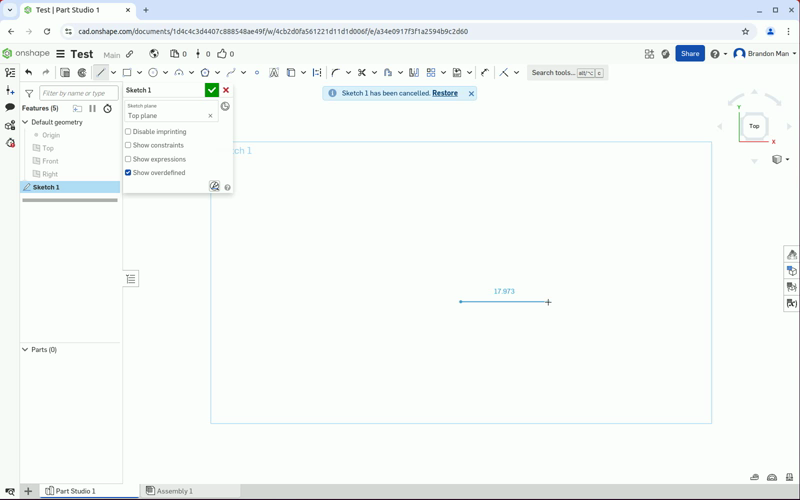
key_up(shift)
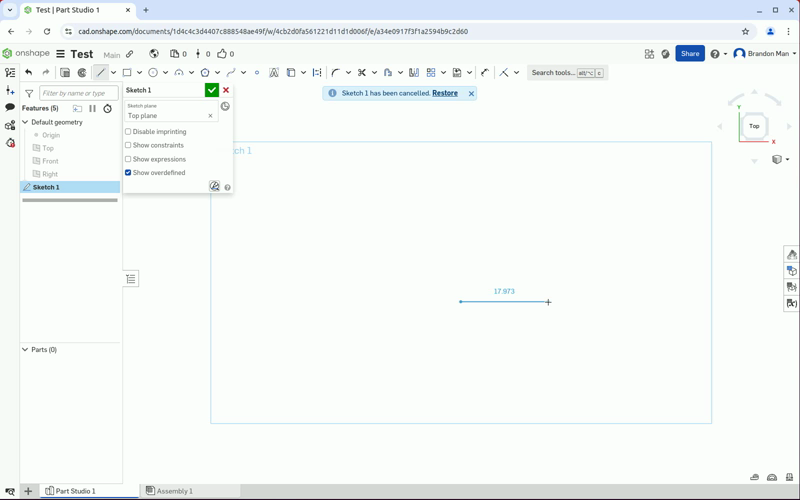
key_down(shift)
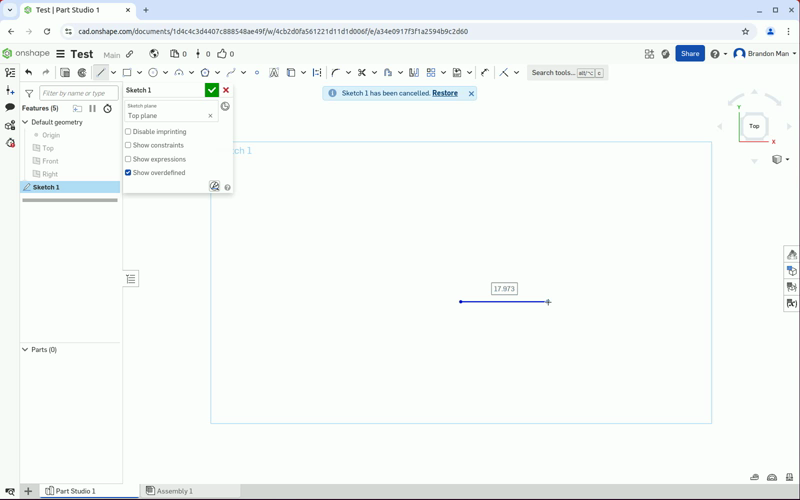
mouse_move(578, 301)
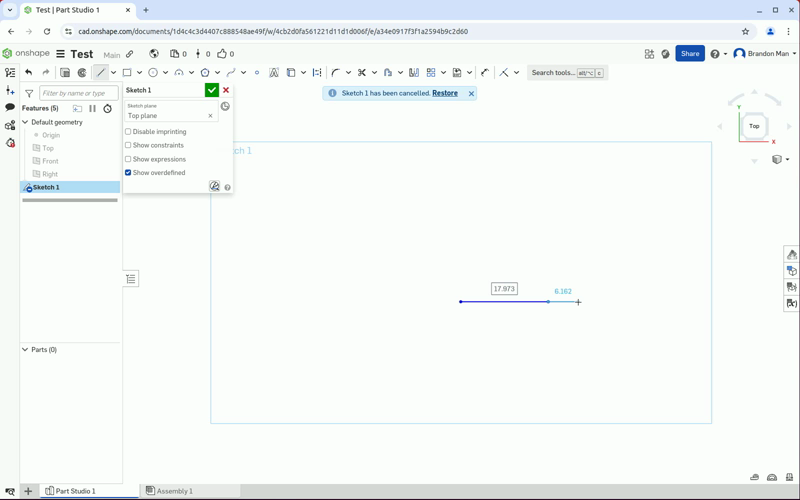
mouse_move(548, 324)
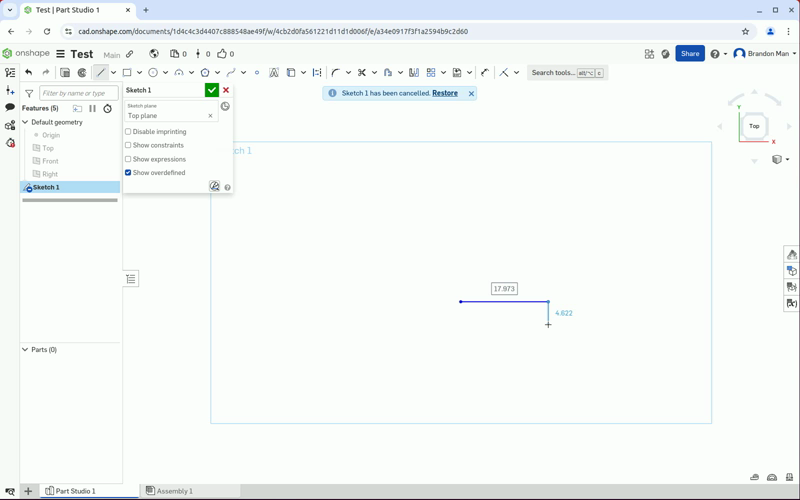
click(548, 324)
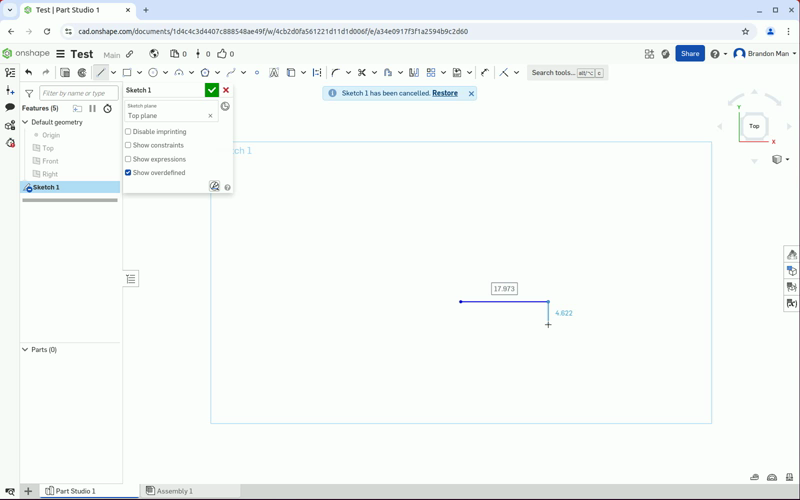
key_up(shift)
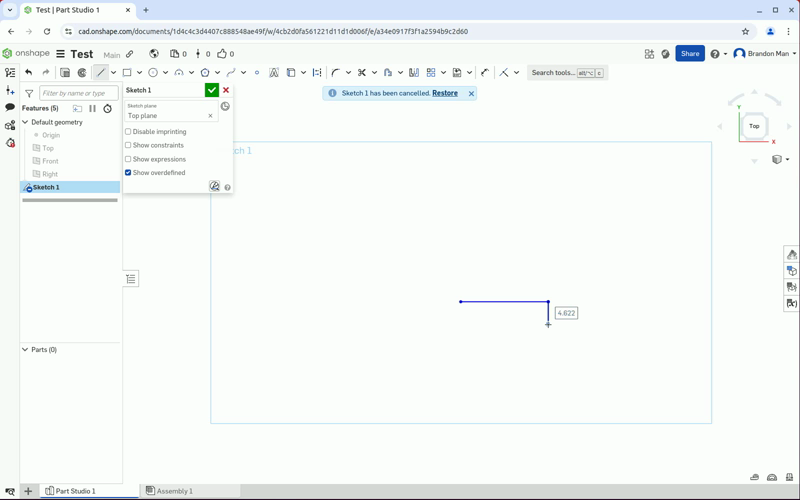
key_down(shift)
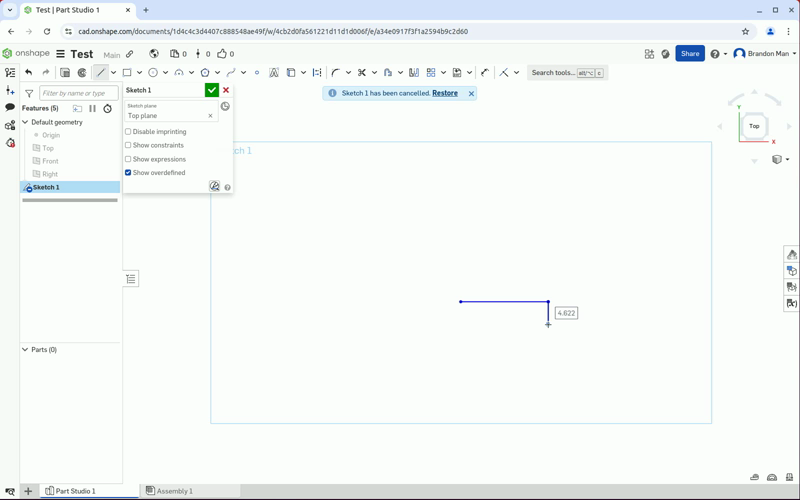
mouse_move(578, 324)
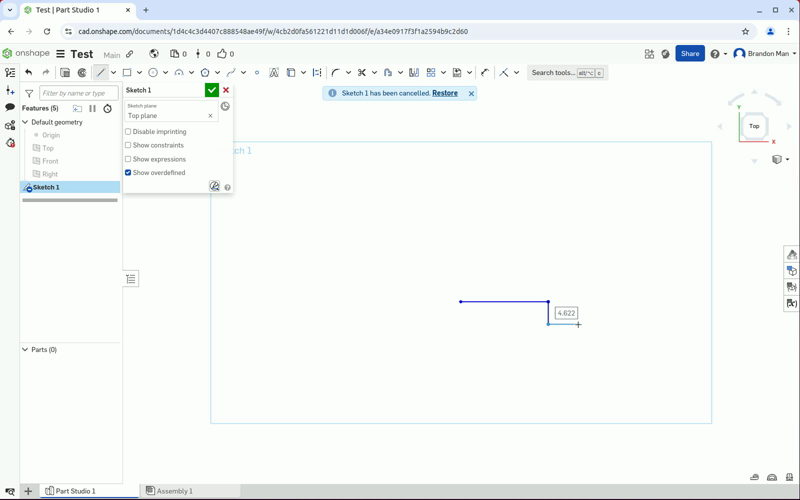
mouse_move(567, 324)
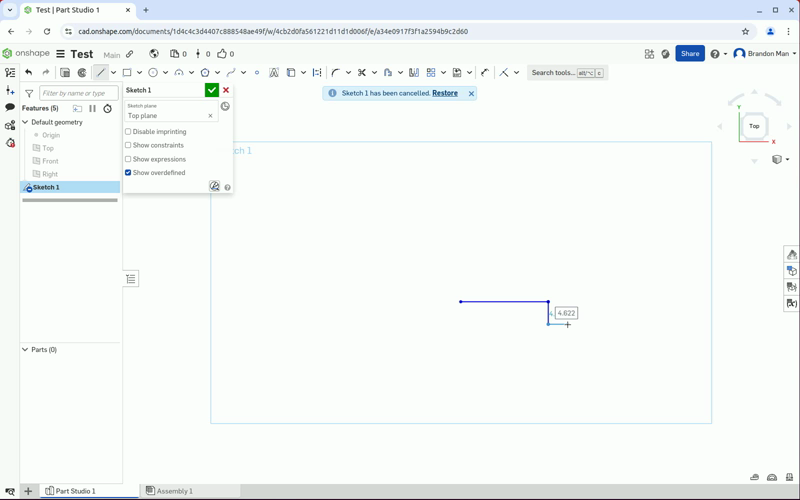
click(567, 324)
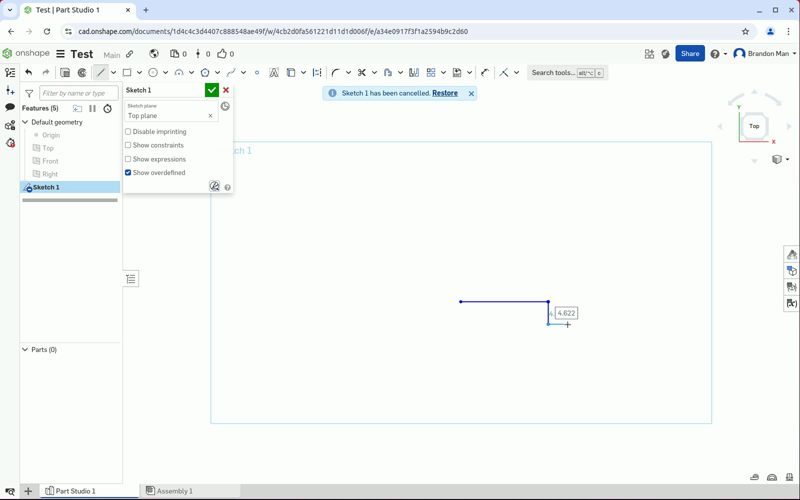
key_up(shift)
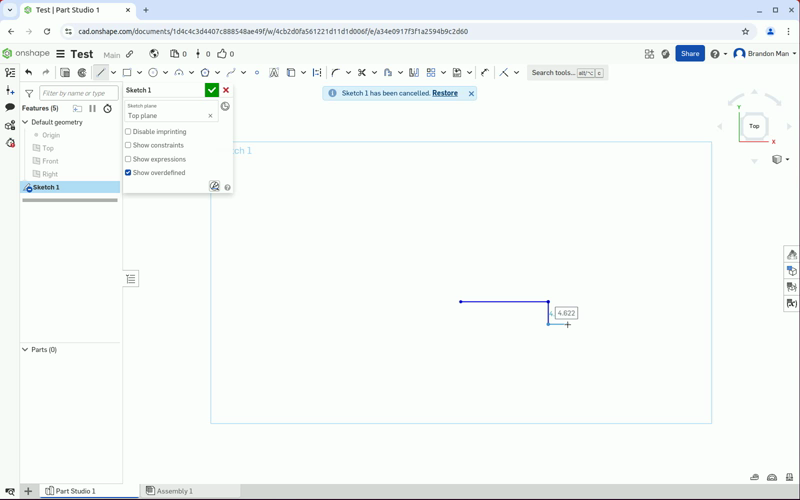
key_down(shift)
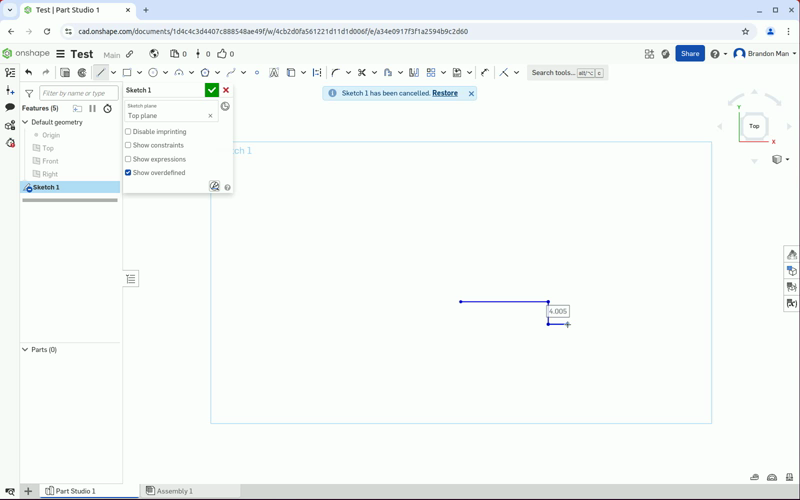
mouse_move(589, 324)
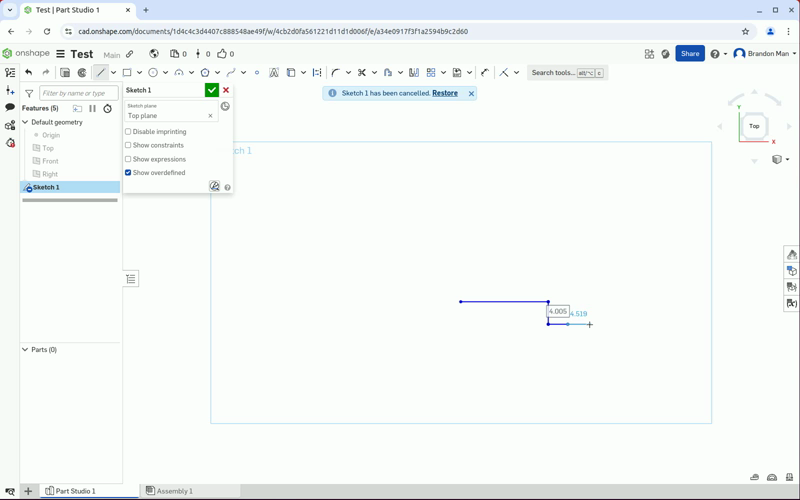
mouse_move(567, 282)
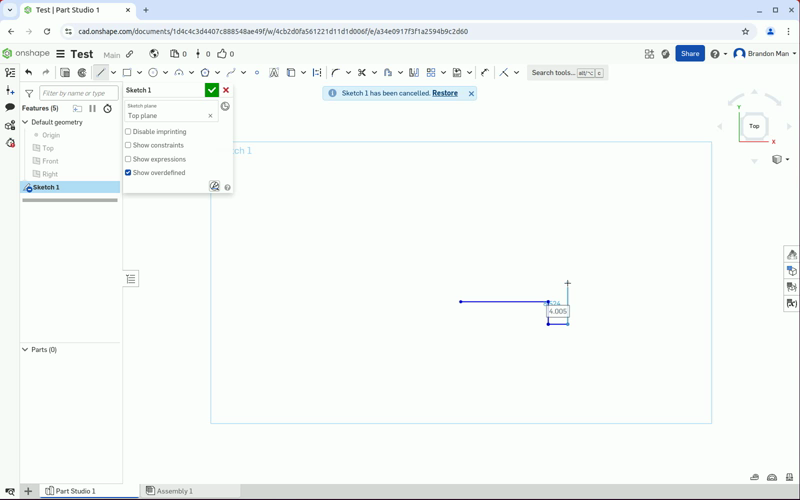
click(567, 282)
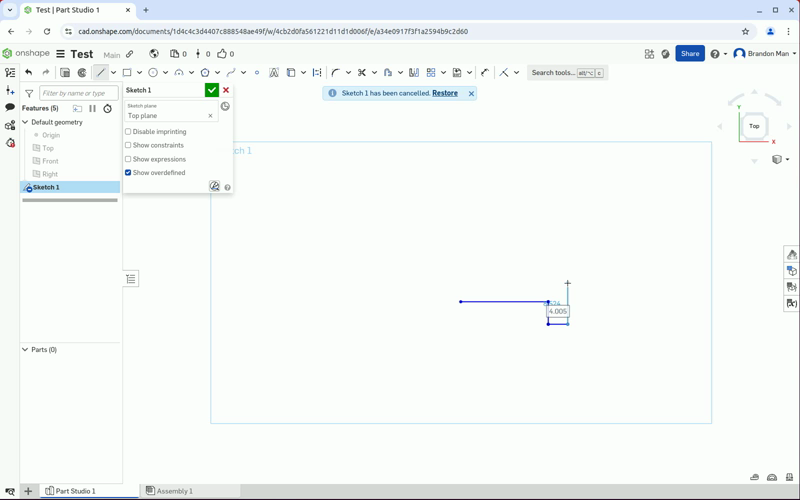
key_up(shift)
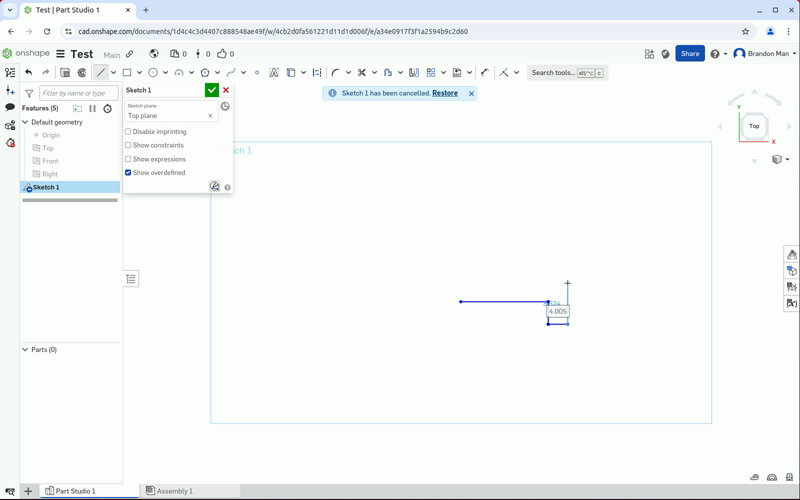
key_down(shift)
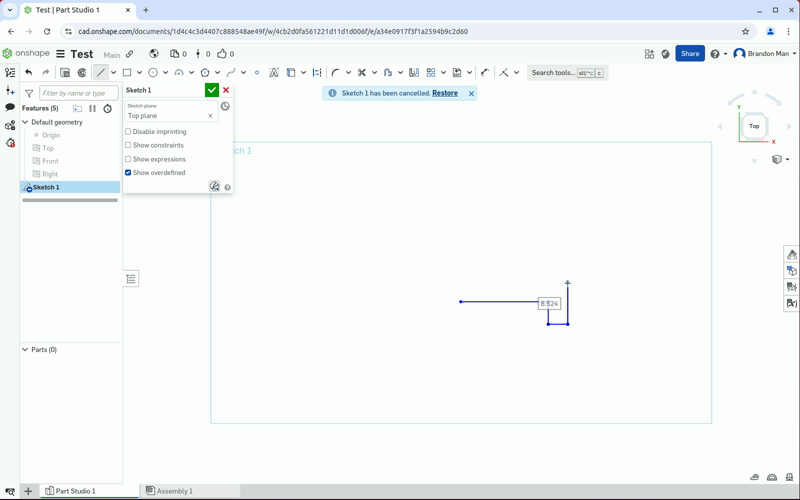
mouse_move(460, 282)
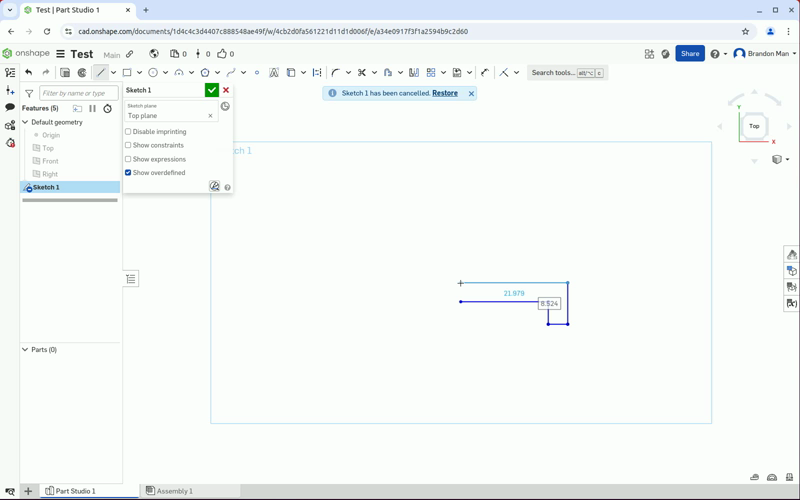
click(460, 282)
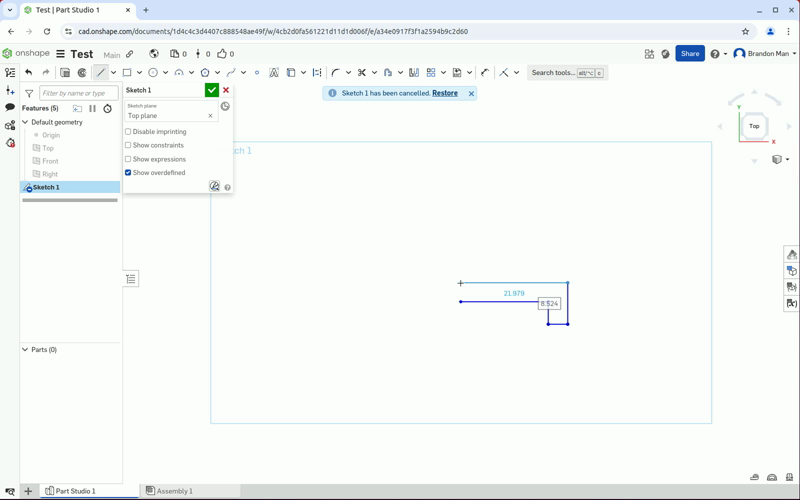
key_up(shift)
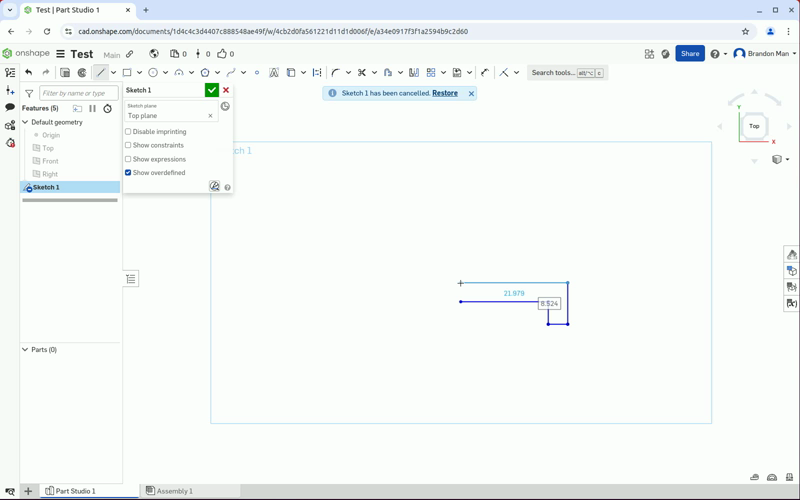
mouse_move(490, 282)
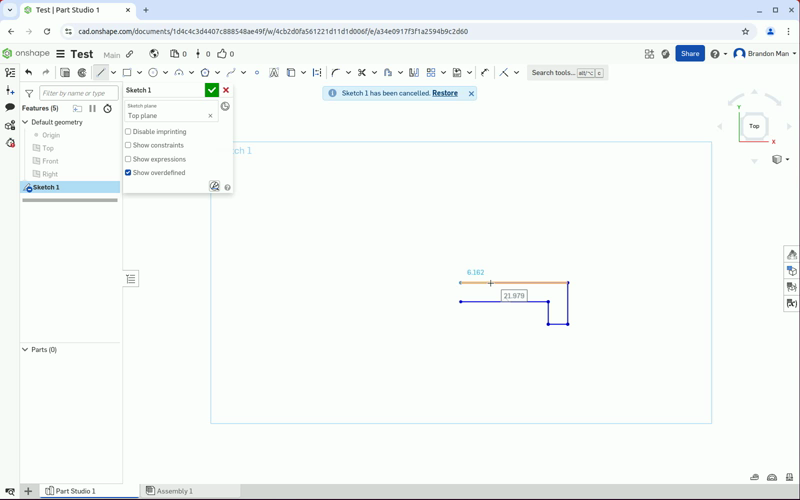
key_down(shift)
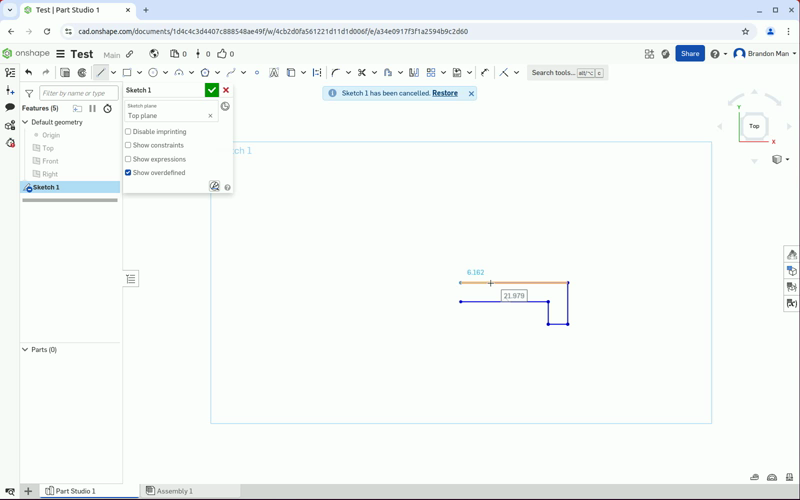
mouse_move(460, 301)
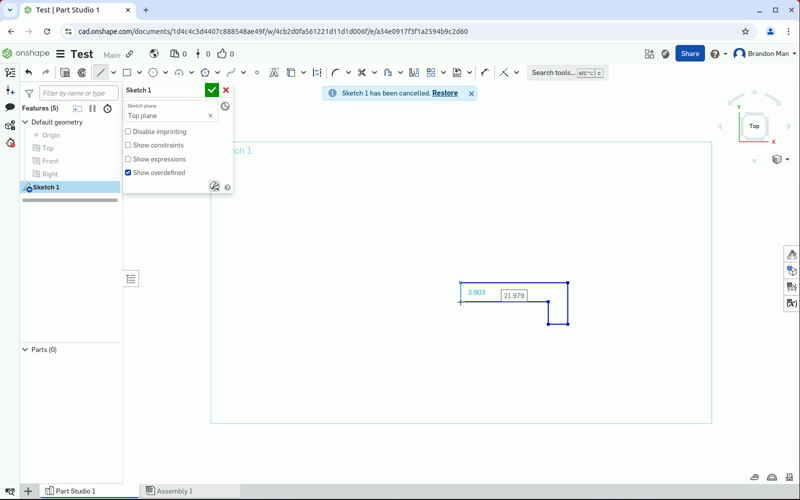
key_up(shift)
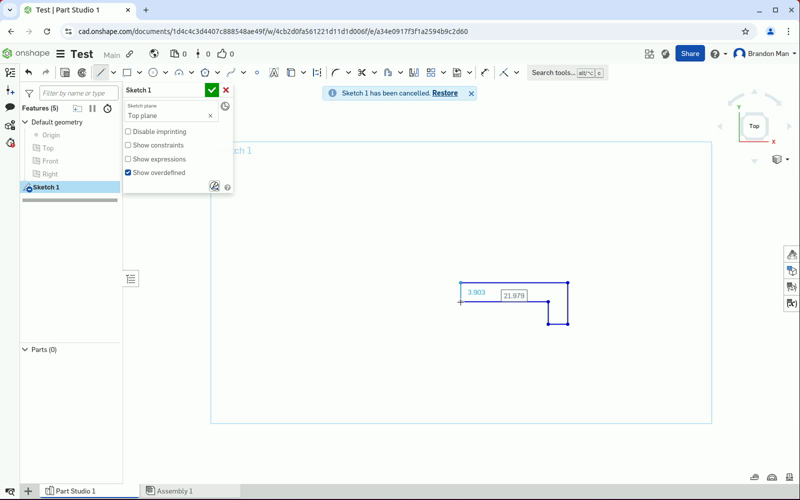
click(460, 301)
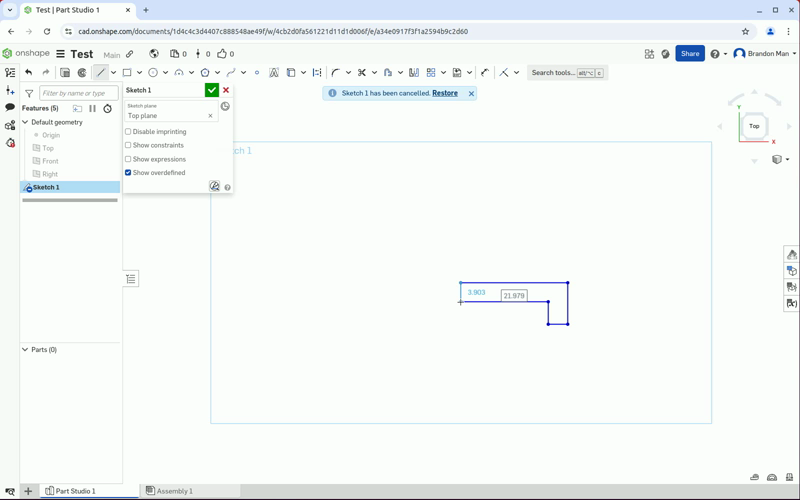
key(esc)
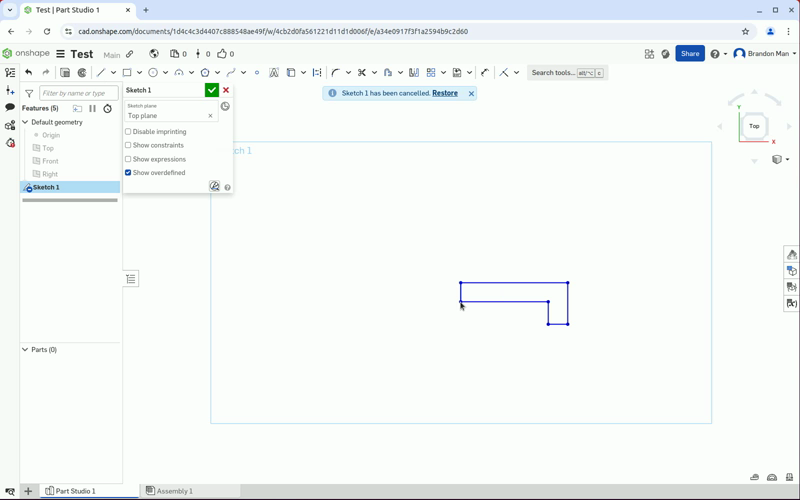
mouse_move(463, 298)
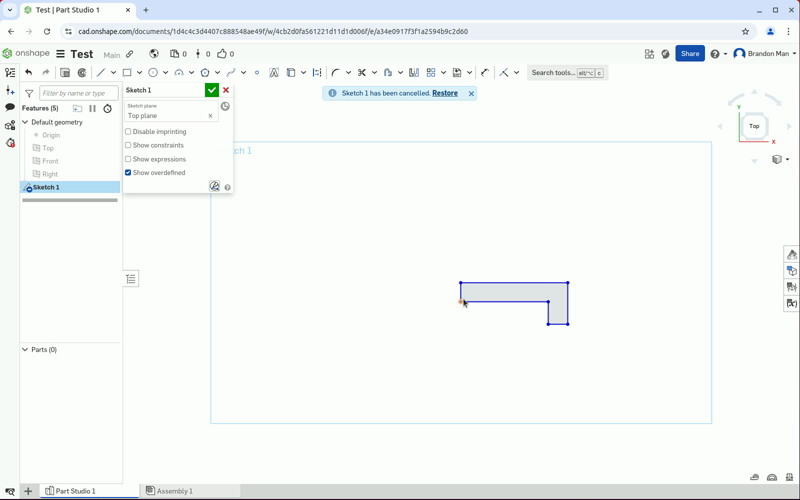
click(463, 298)
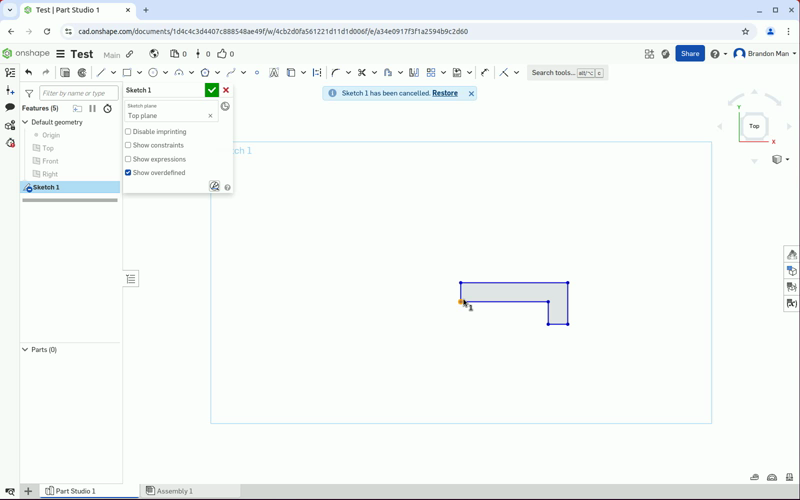
mouse_move(73, 352)
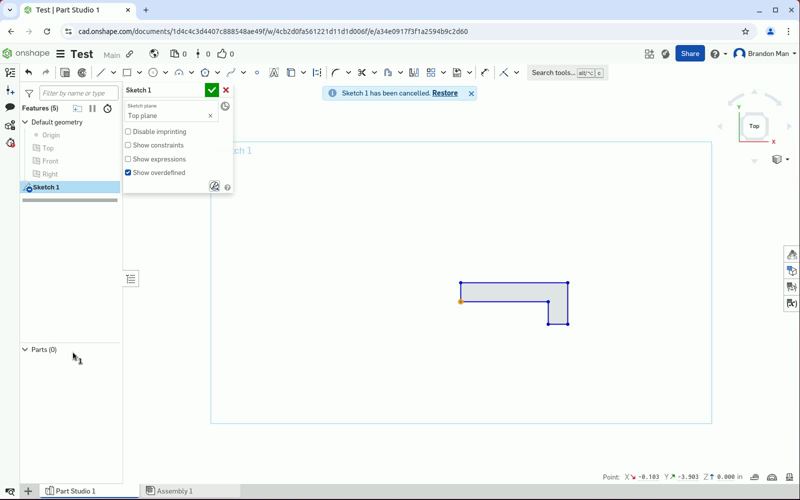
key(shift+y)
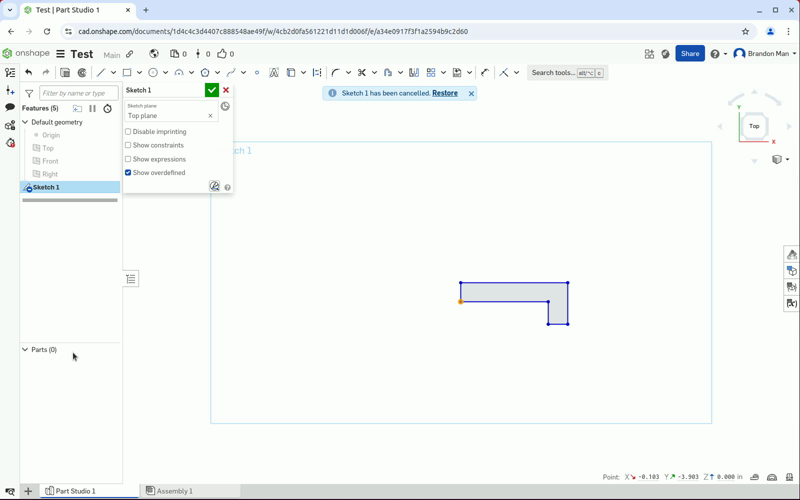
key(shift+e)
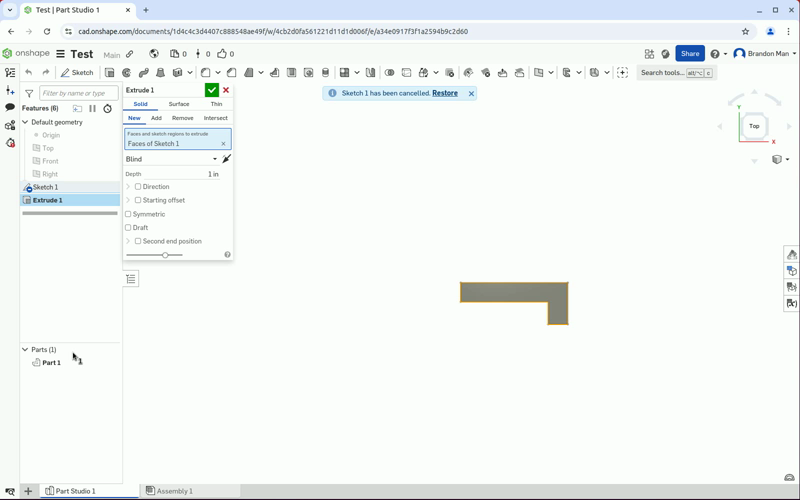
mouse_move(143, 106)
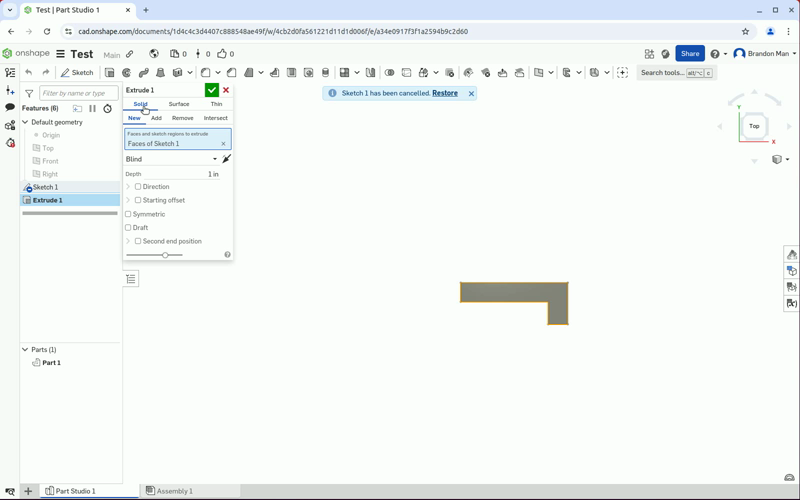
click(143, 106)
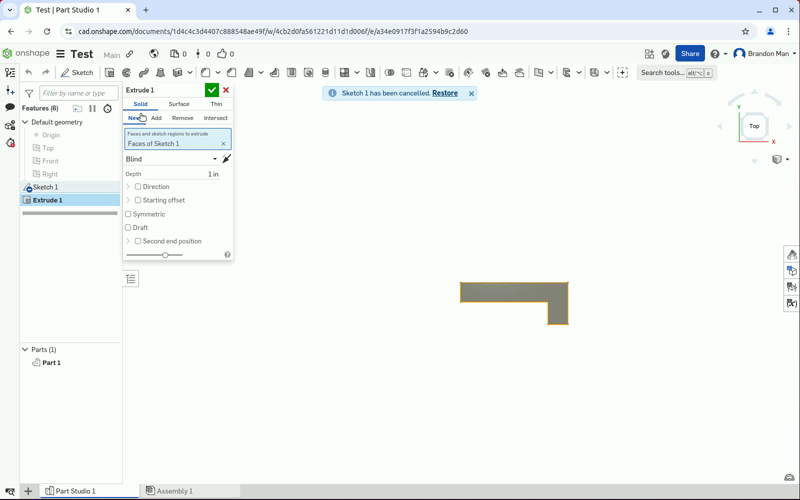
mouse_move(137, 120)
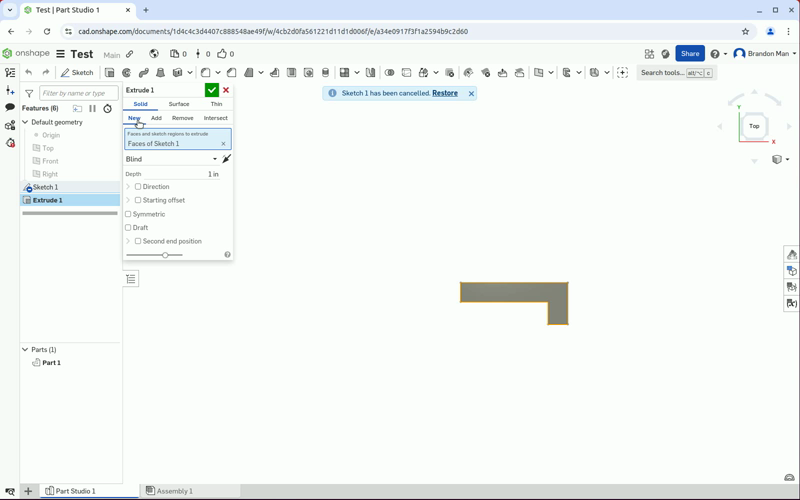
click(137, 120)
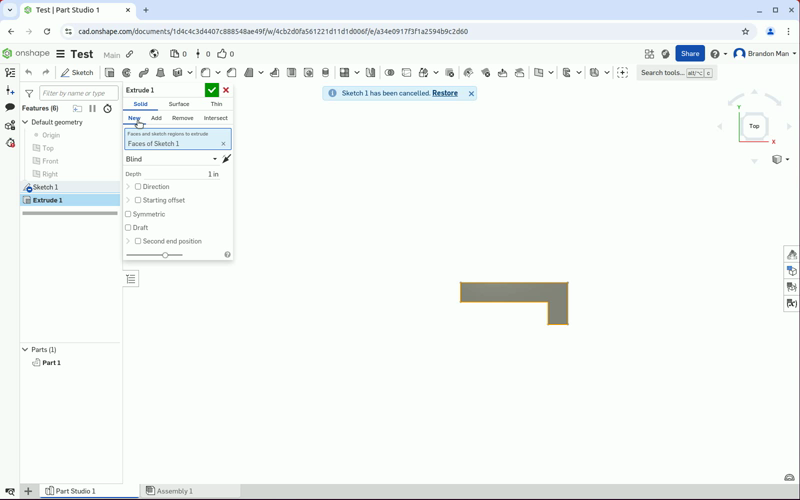
key(tab, 4)
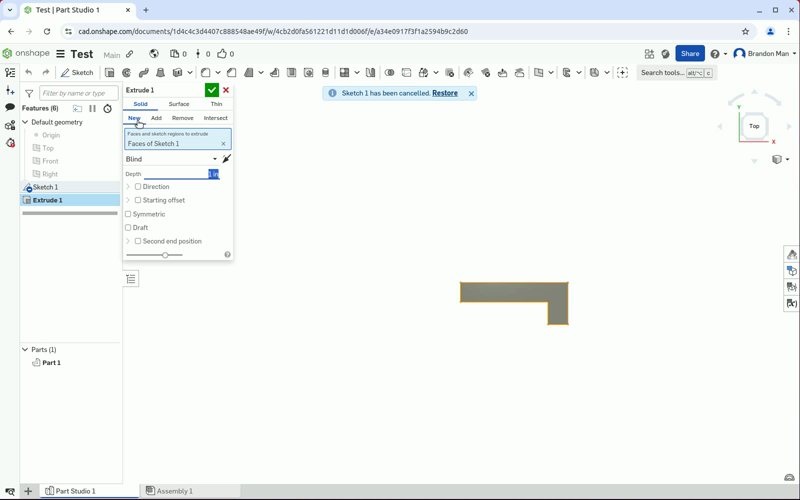
text(23.108)
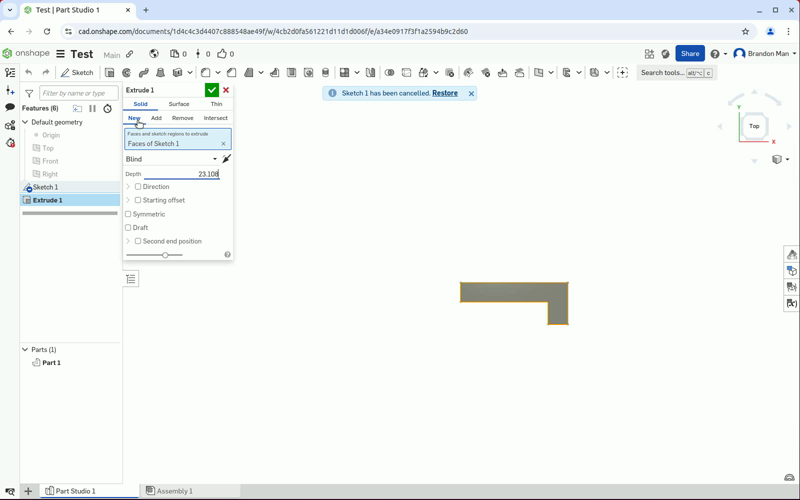
key(enter)
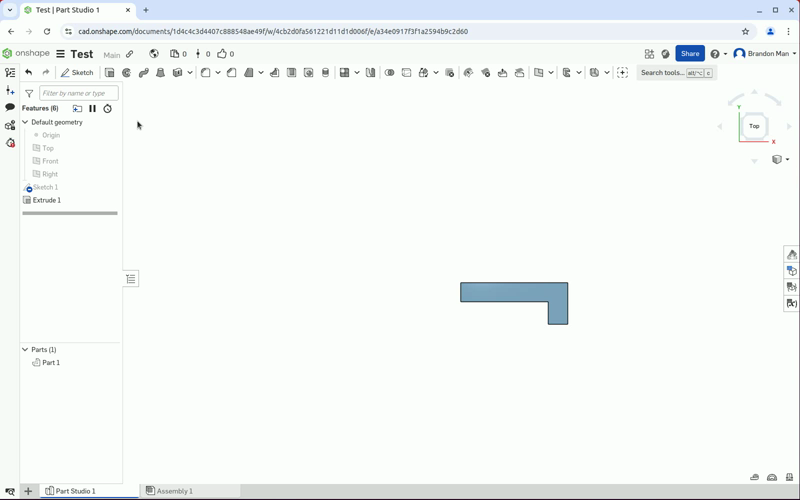
key(shift+h)
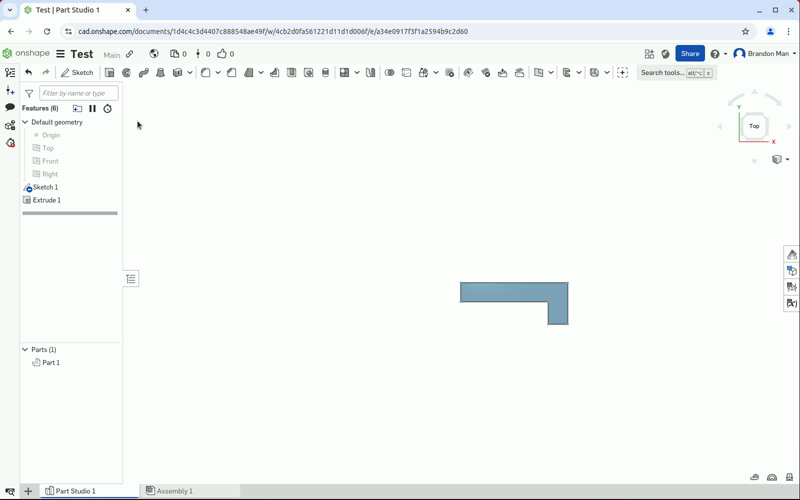
key(shift+h)
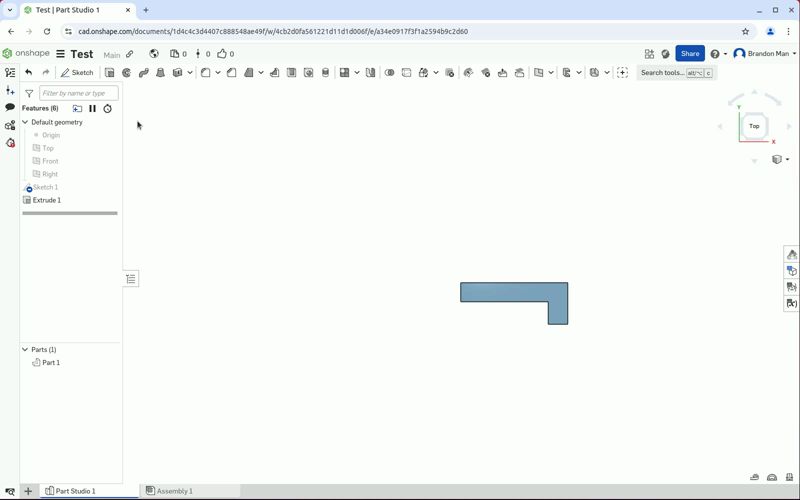
mouse_move(73, 189)
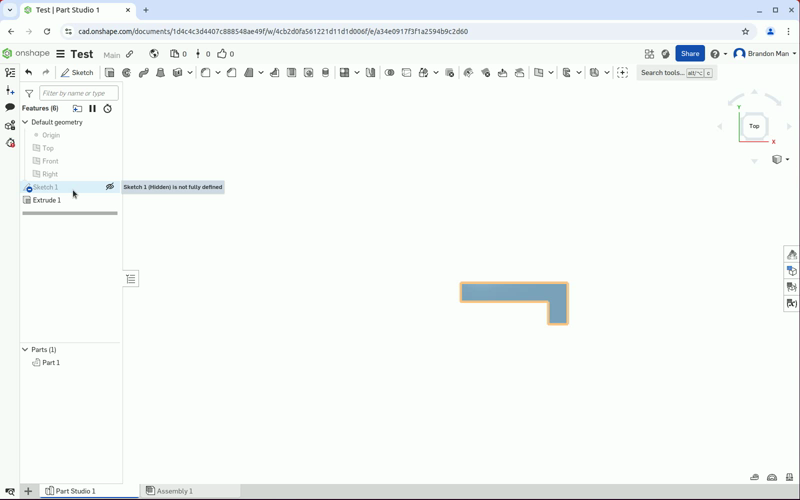
click(73, 189)
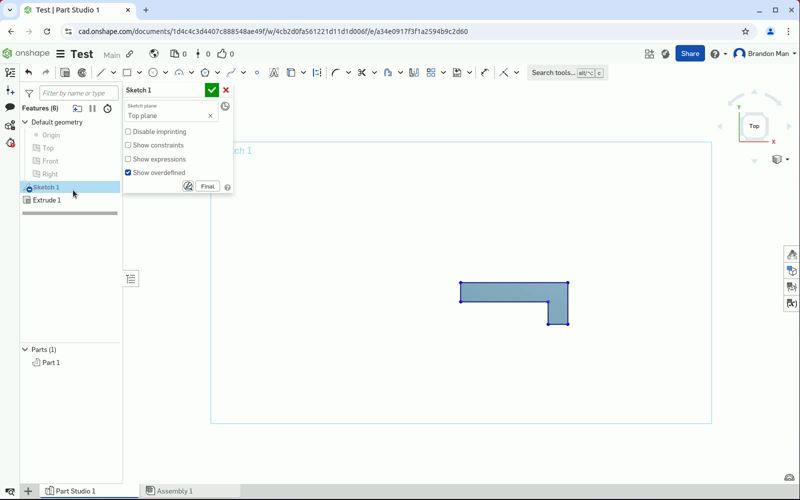
mouse_move(229, 92)
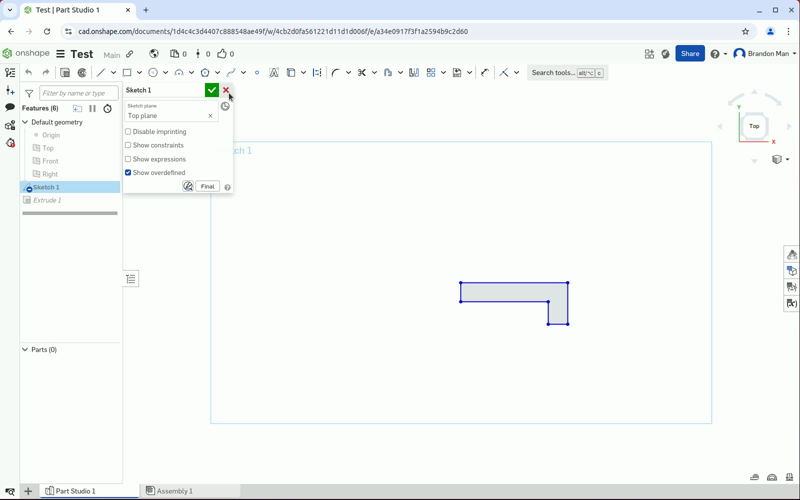
click(229, 92)
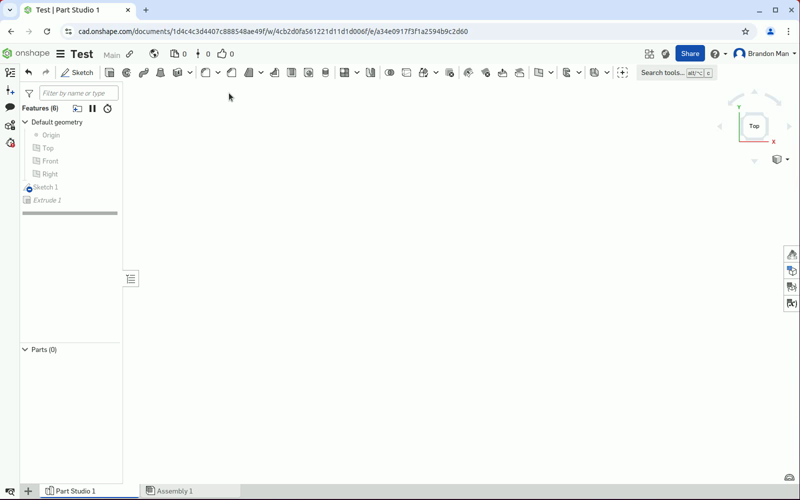
mouse_move(73, 352)
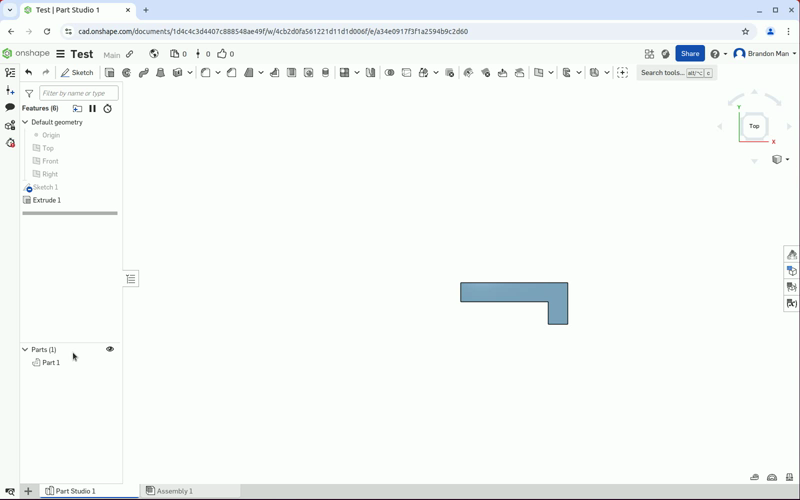
key(y)
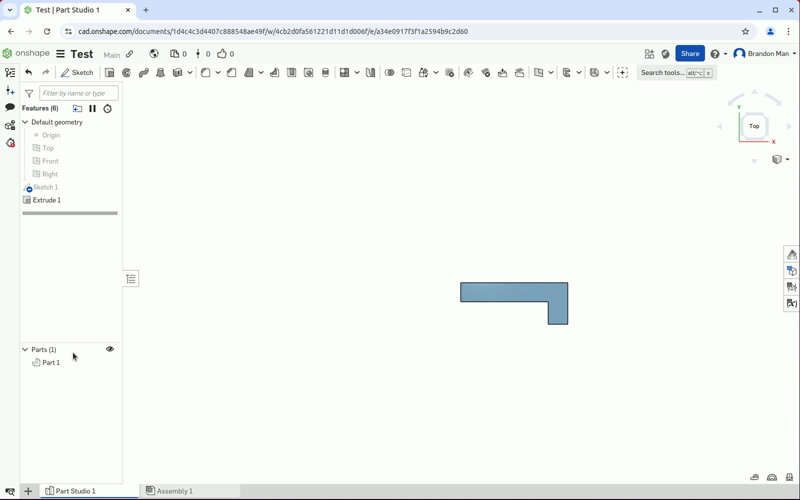
key(shift+p)
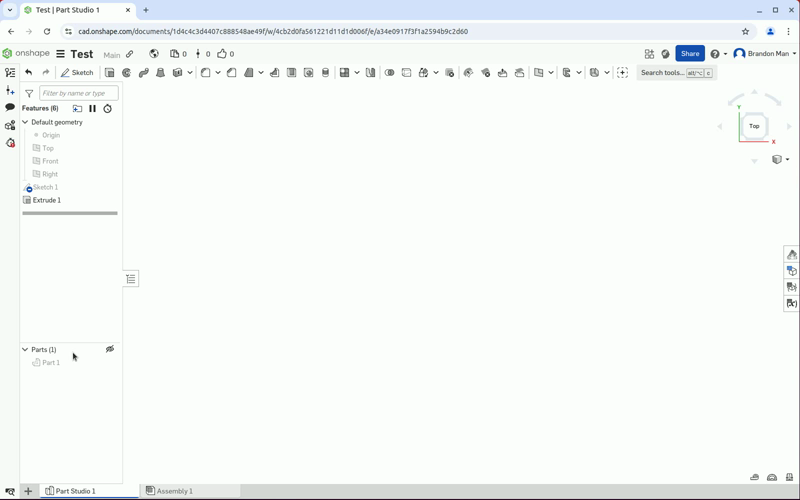
key(space)
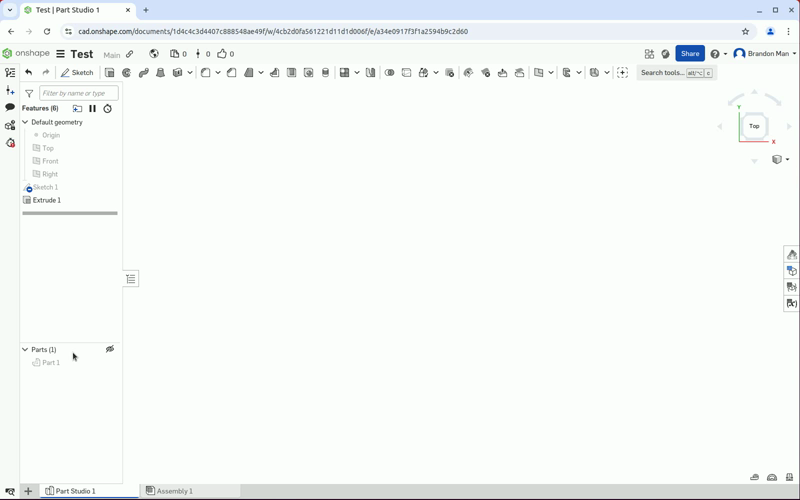
key_down(shift)
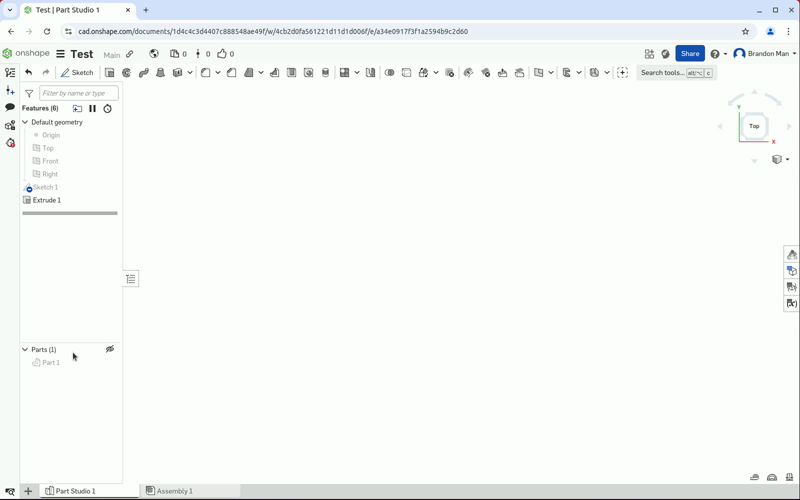
key(up)
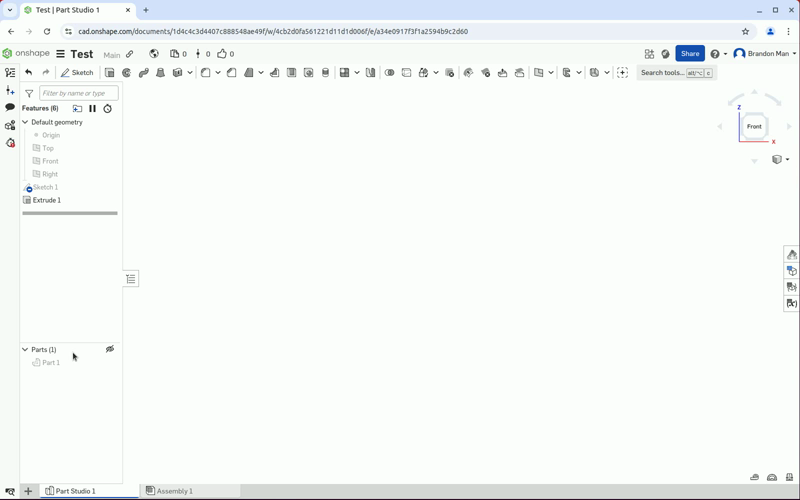
key_up(shift)
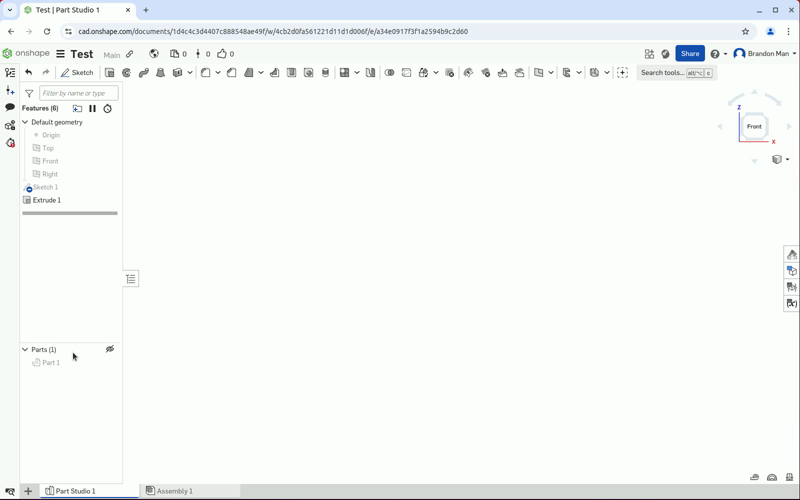
mouse_move(73, 352)
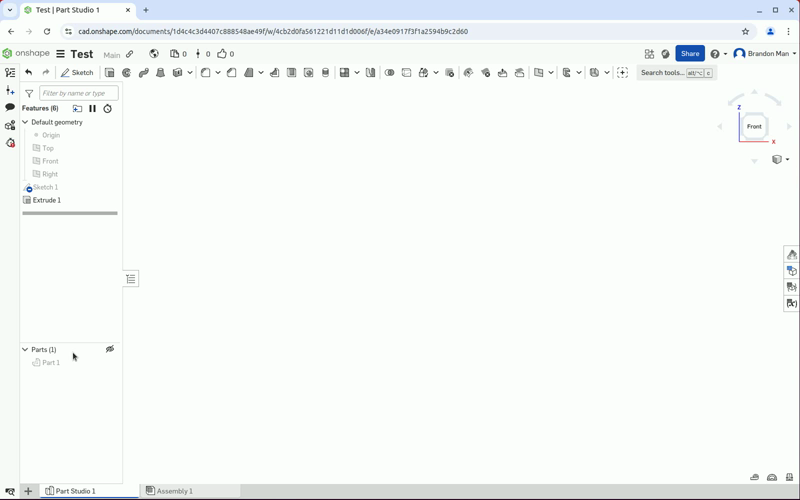
key(shift+y)
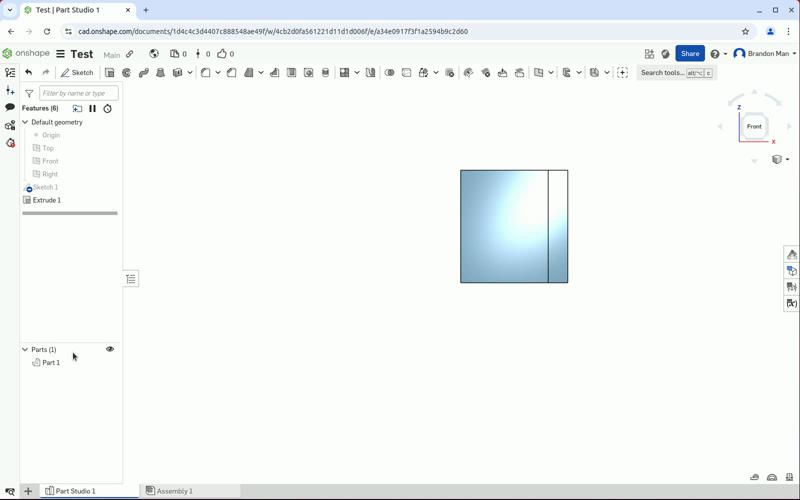
mouse_move(541, 75)
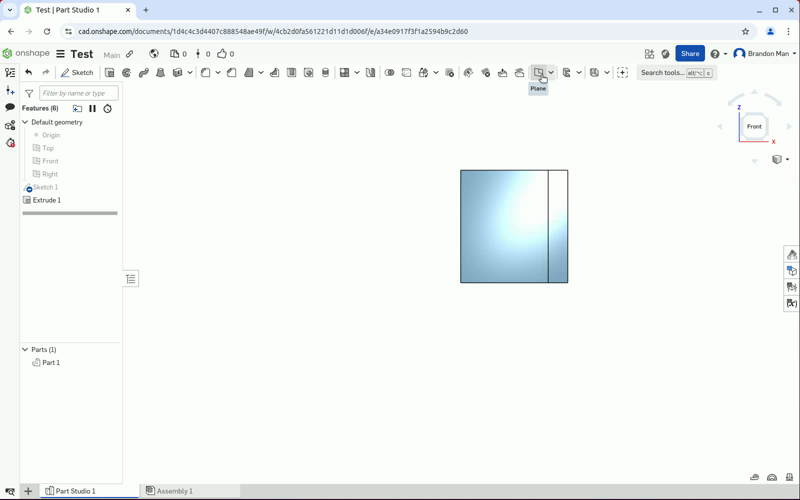
click(541, 75)
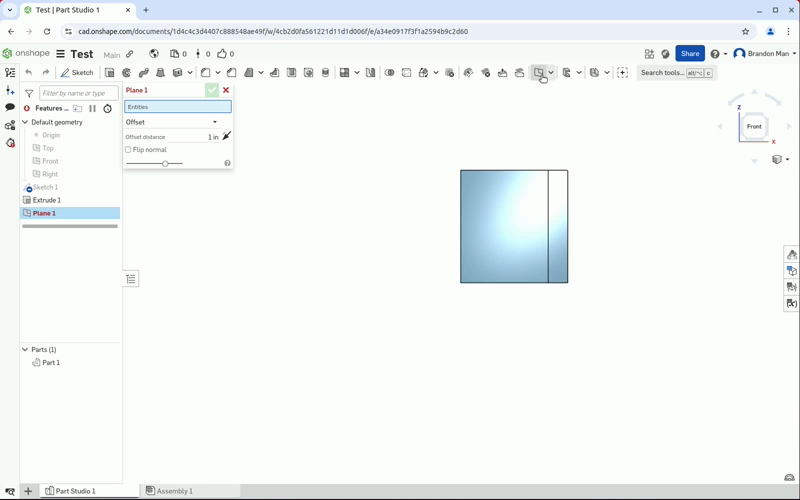
mouse_move(73, 163)
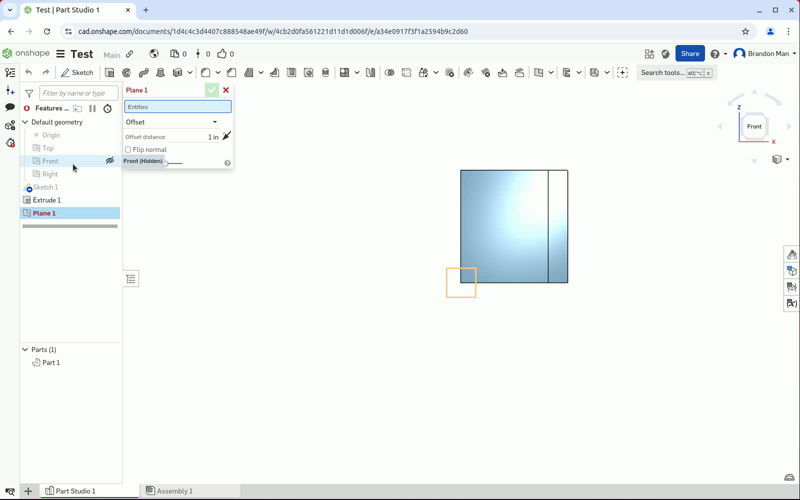
click(73, 163)
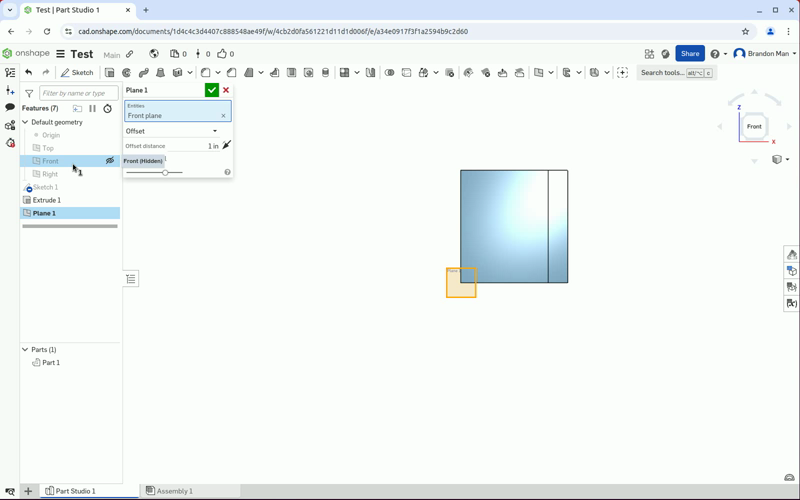
key(tab, 2)
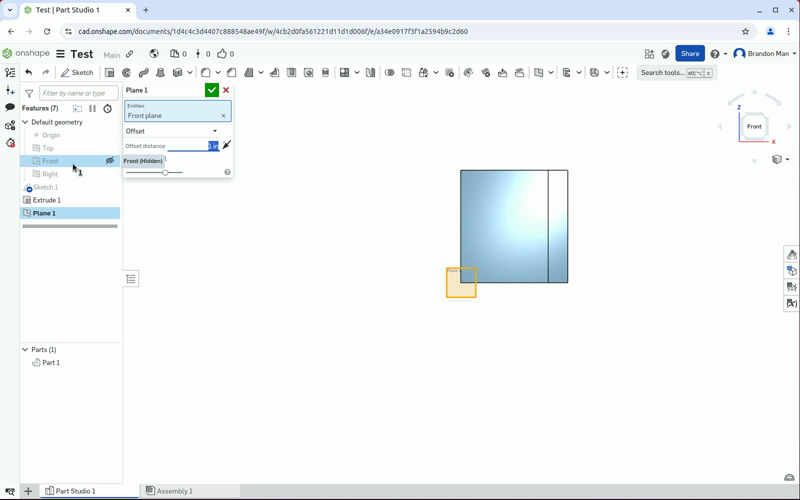
text(3.851)
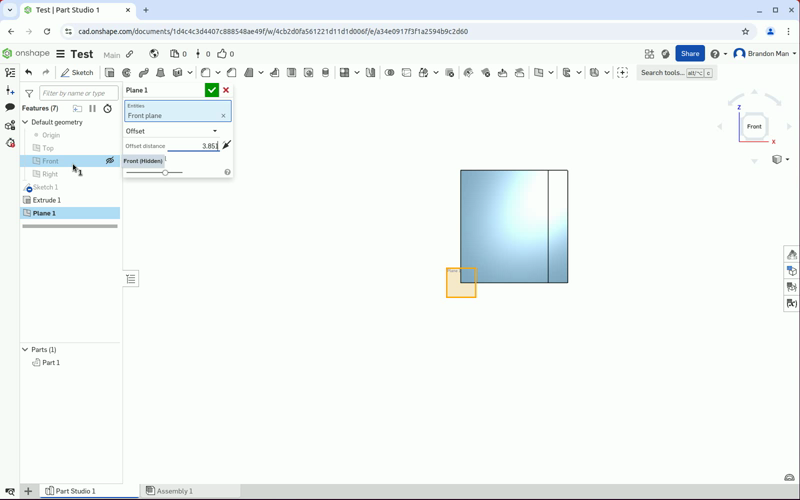
key(enter, 2)
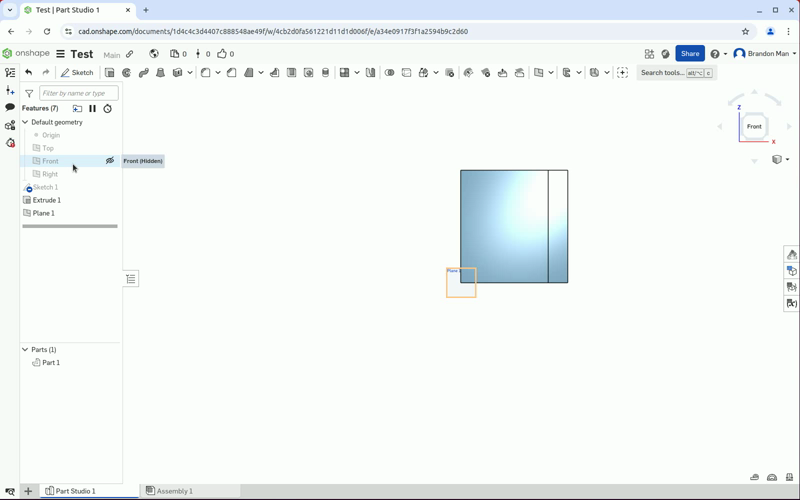
key(shift+s)
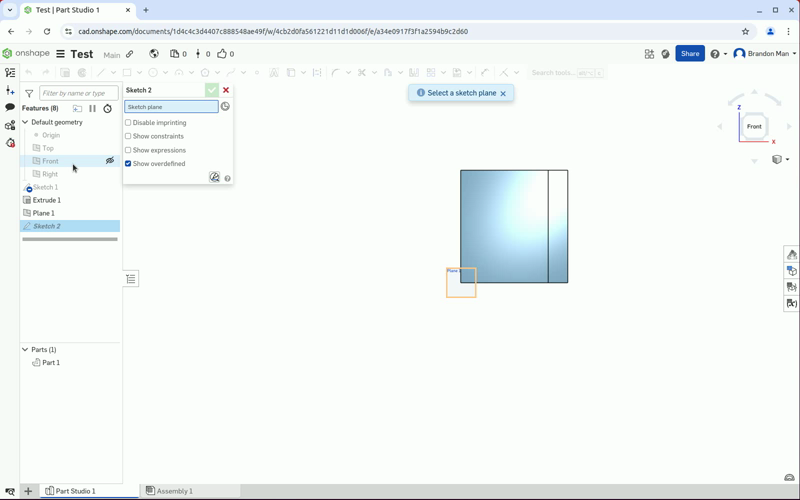
mouse_move(73, 215)
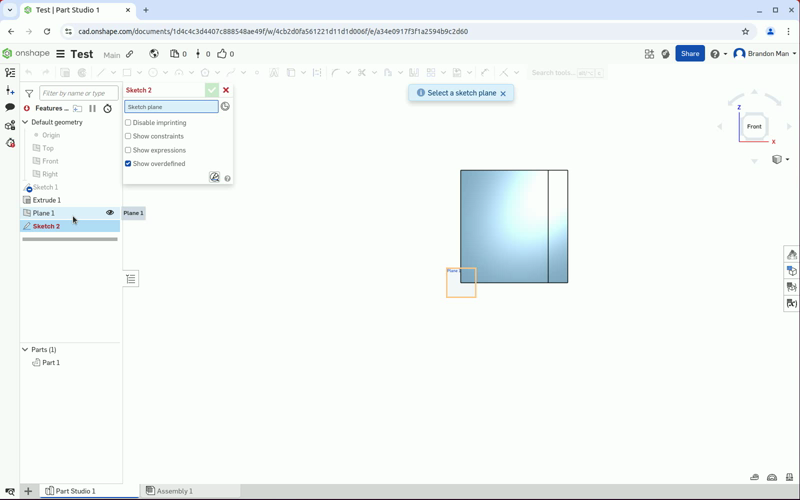
click(73, 215)
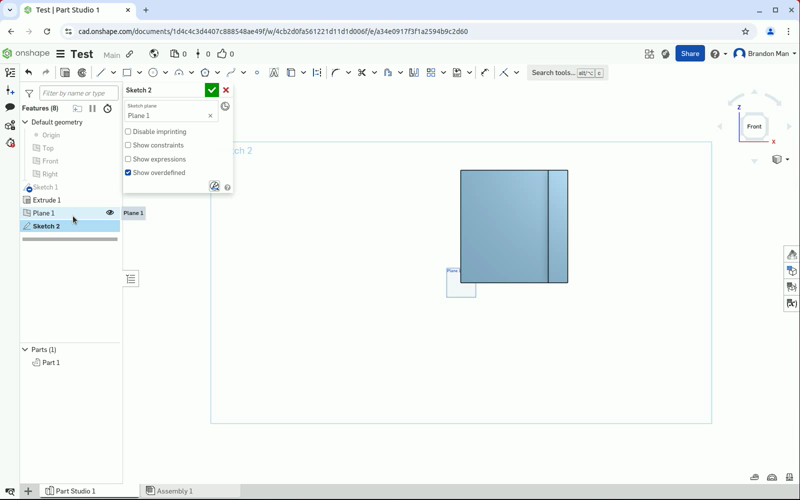
mouse_move(73, 352)
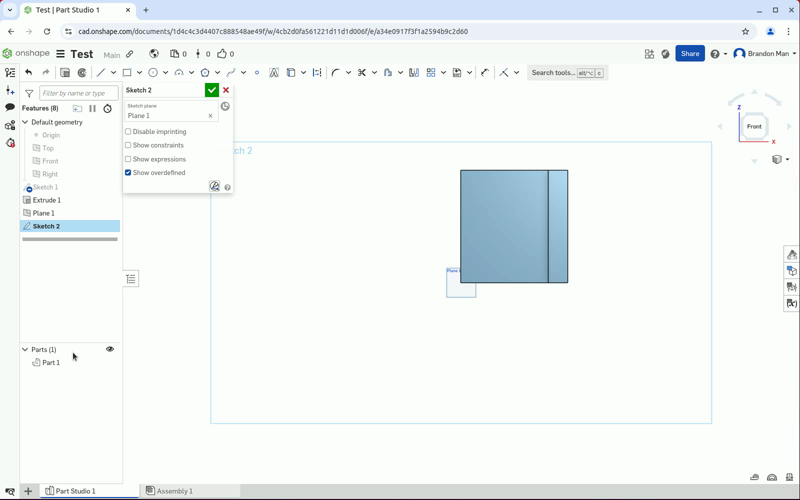
key(y)
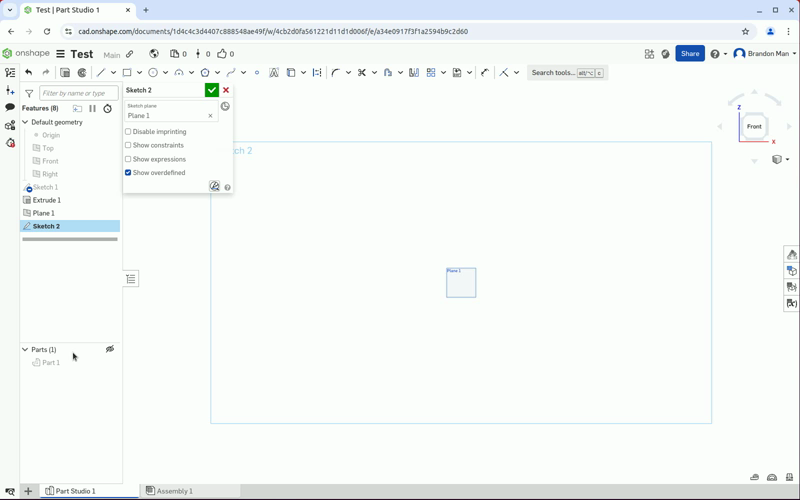
key(c)
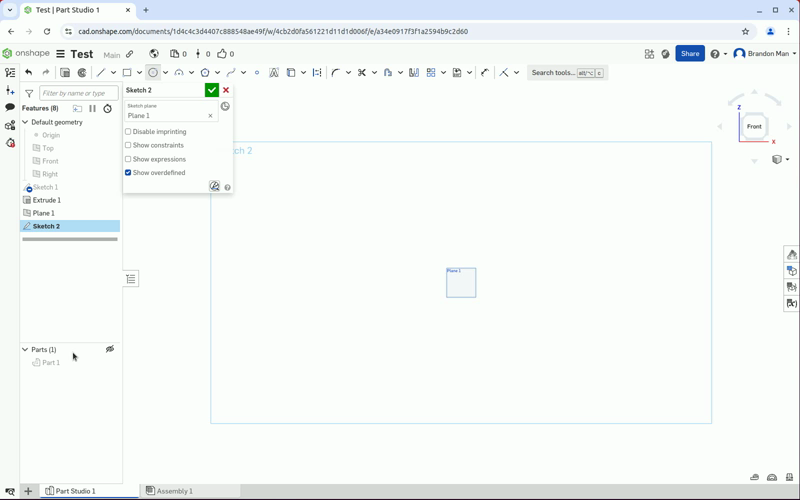
key_down(shift)
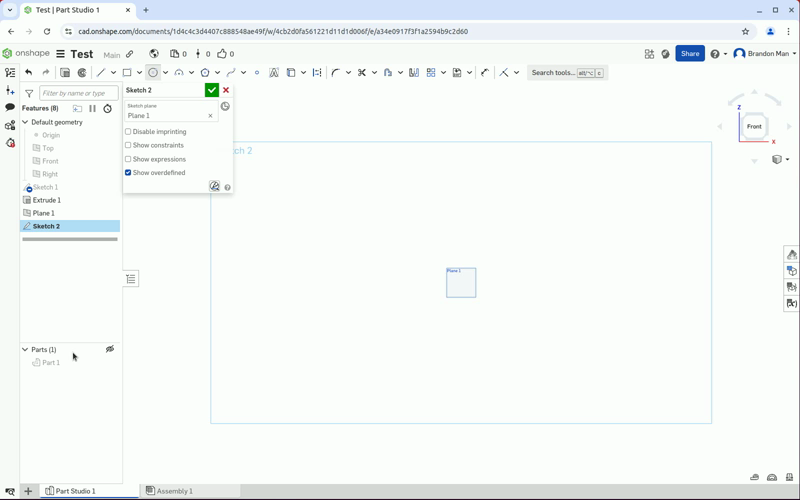
mouse_move(498, 198)
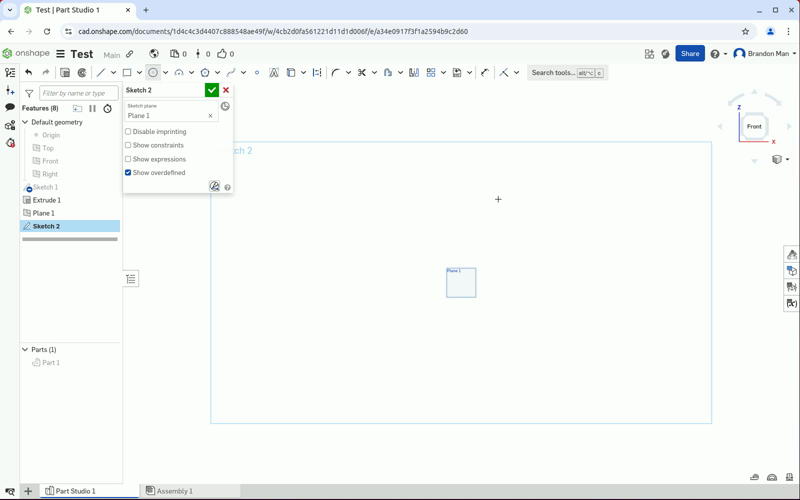
click(498, 198)
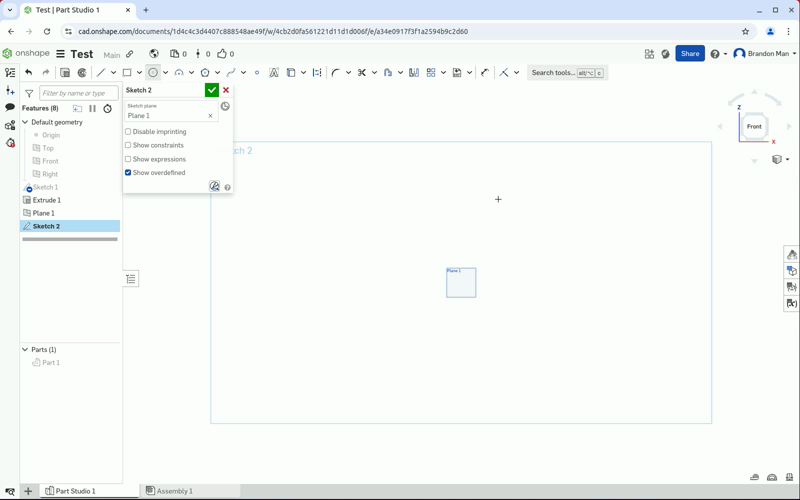
key_up(shift)
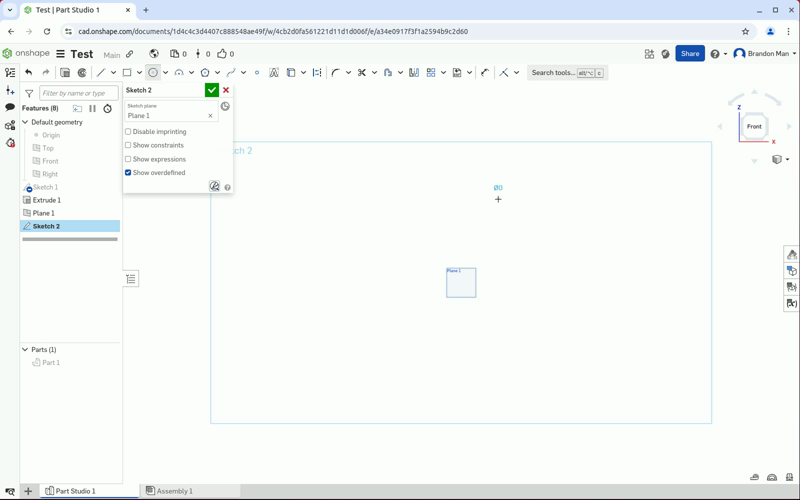
mouse_move(511, 198)
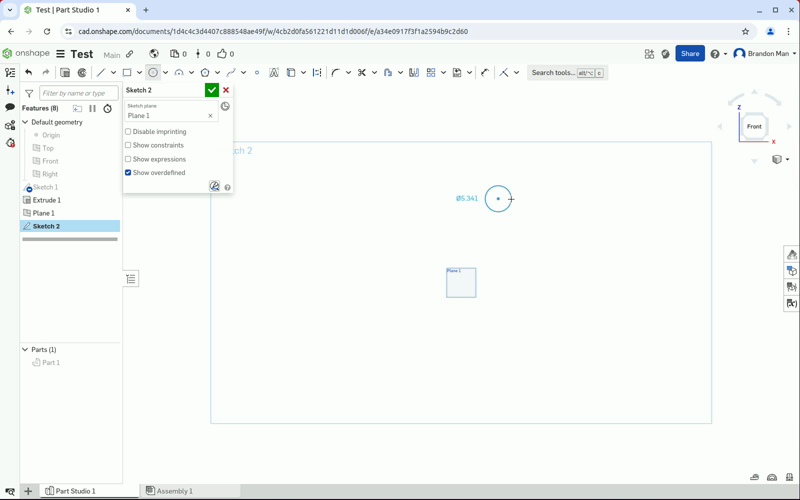
click(511, 198)
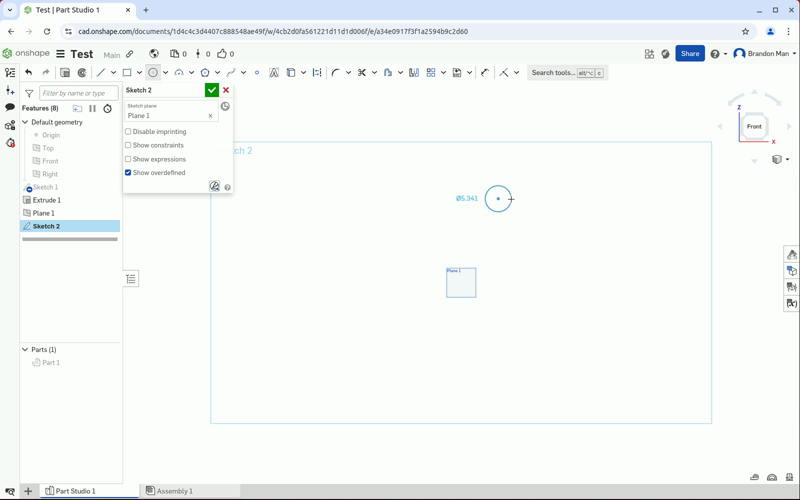
key(esc)
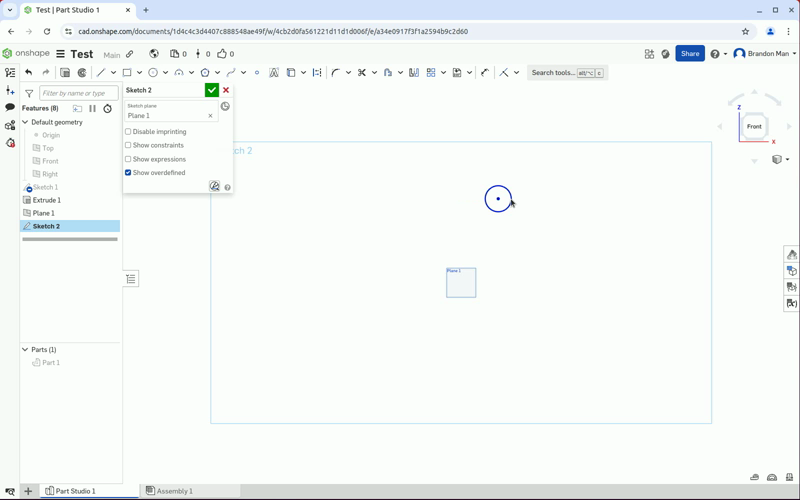
mouse_move(499, 198)
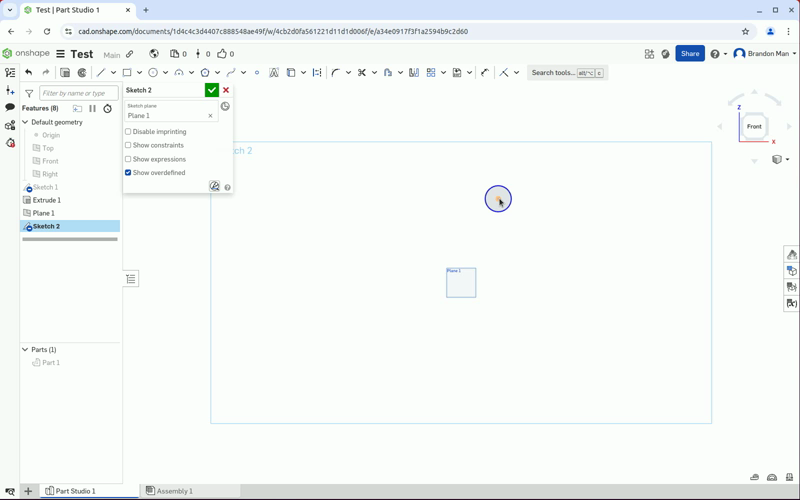
scroll(6)
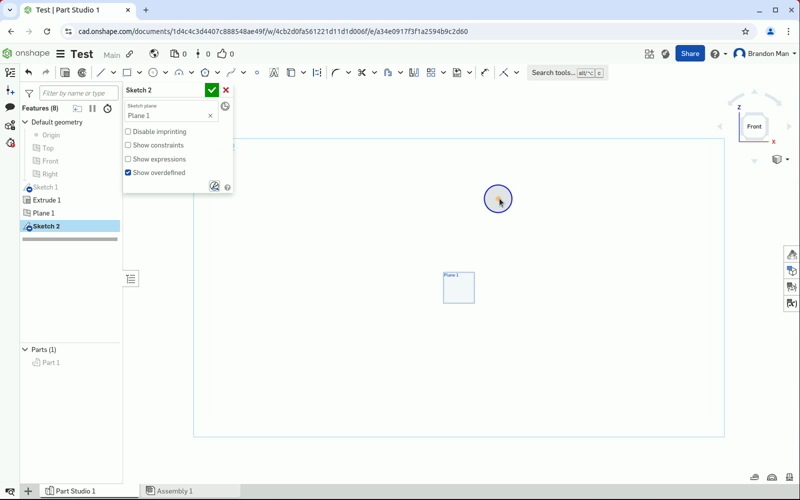
scroll(6)
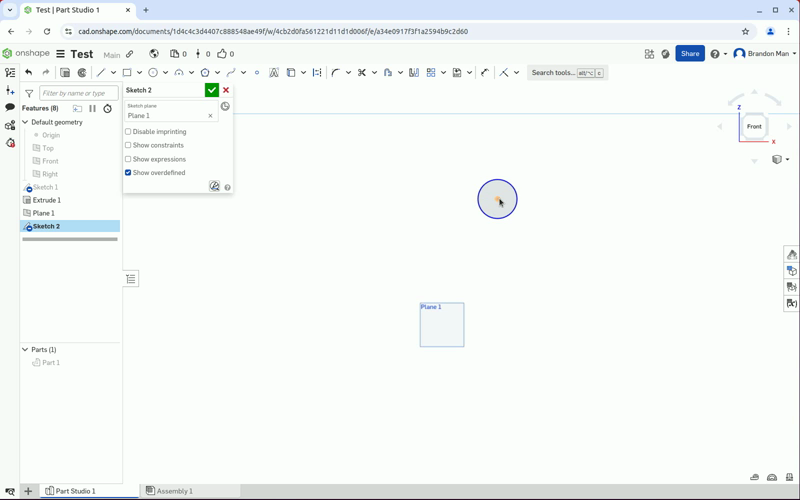
scroll(6)
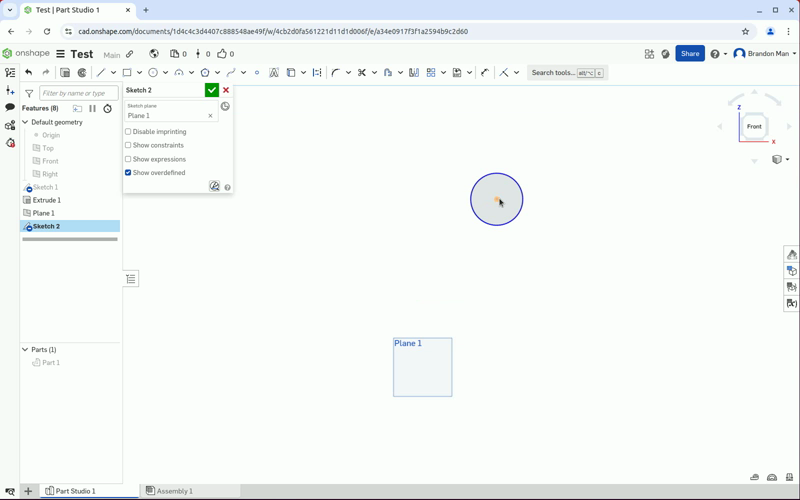
scroll(6)
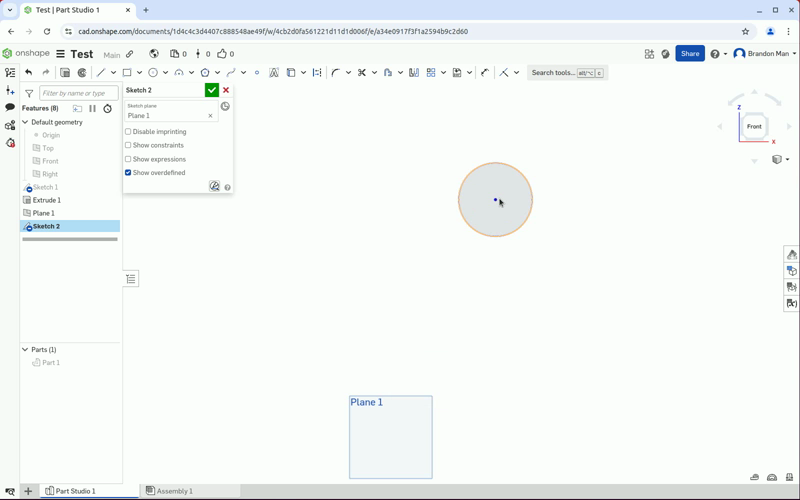
scroll(6)
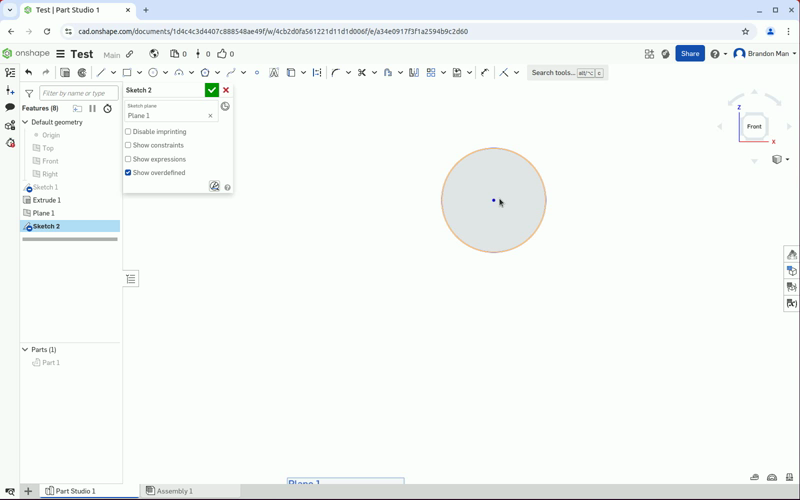
scroll(6)
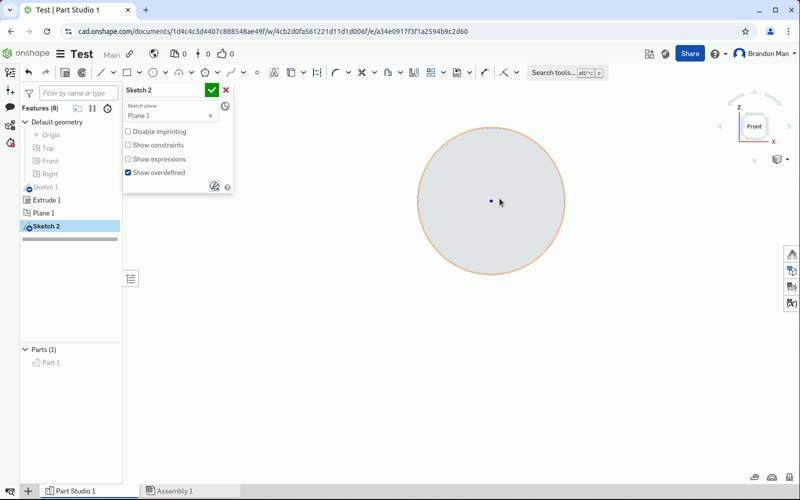
scroll(6)
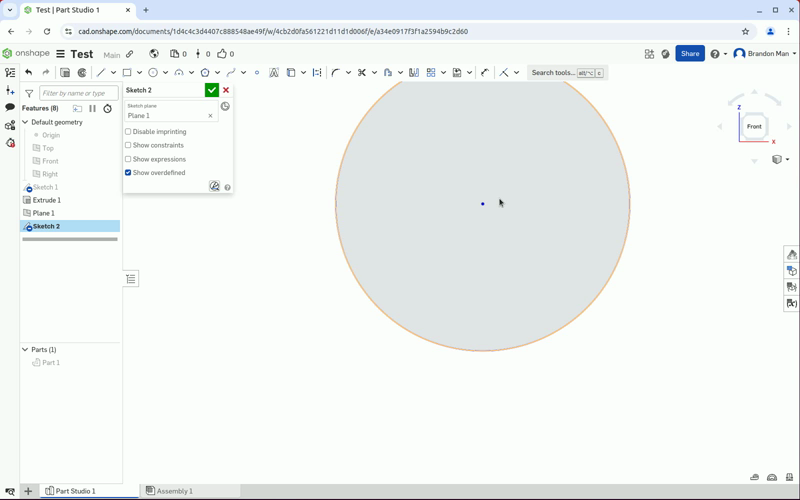
click(499, 198)
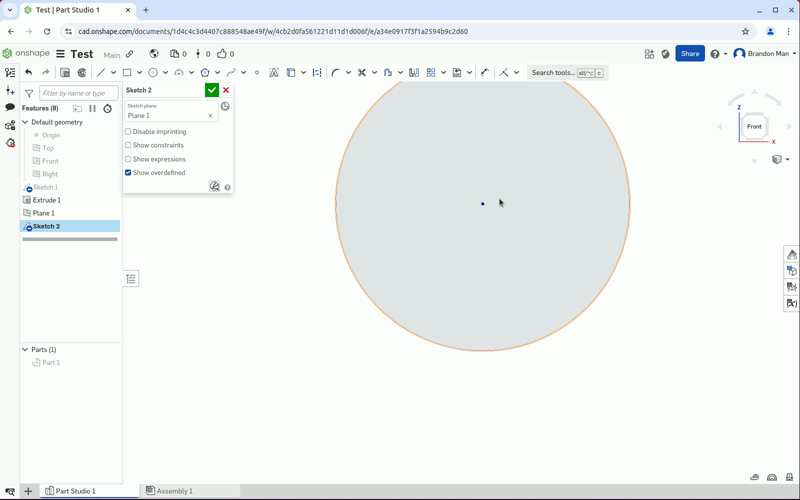
scroll(-6)
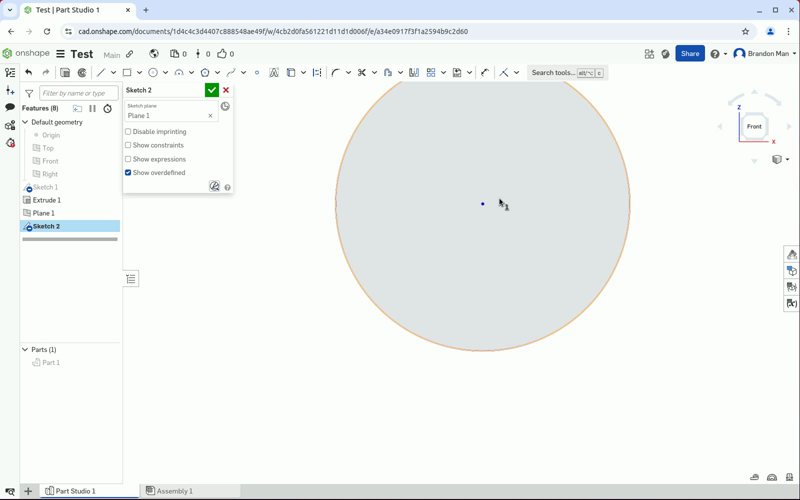
scroll(-6)
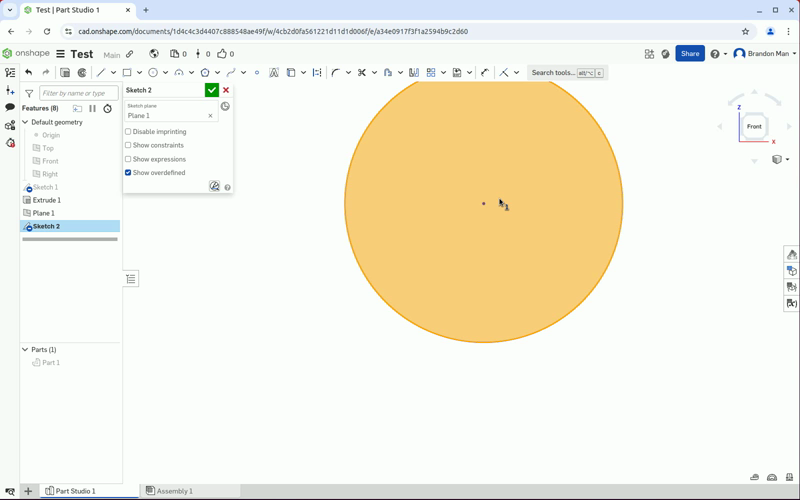
scroll(-6)
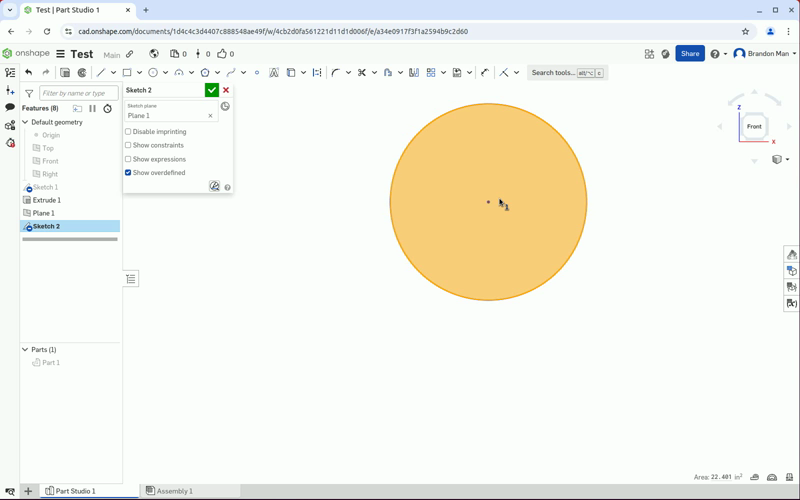
scroll(-6)
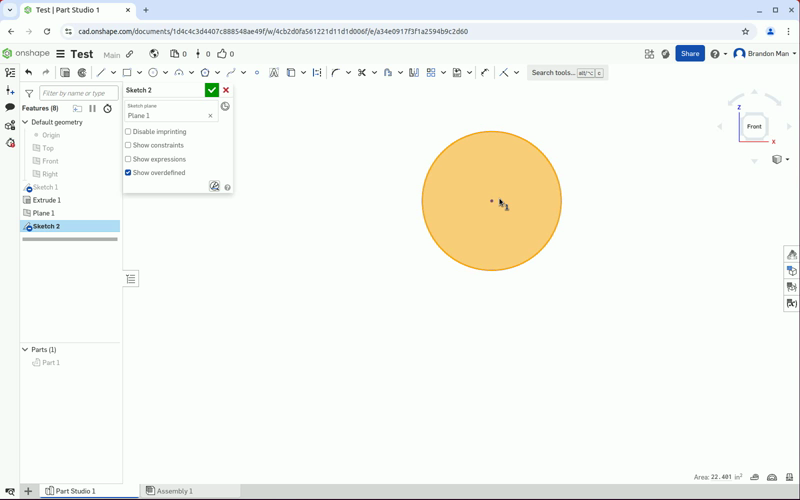
scroll(-6)
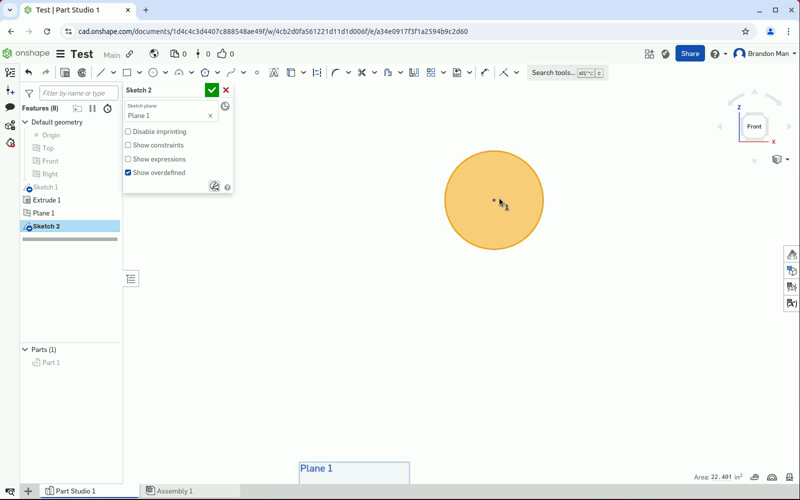
scroll(-6)
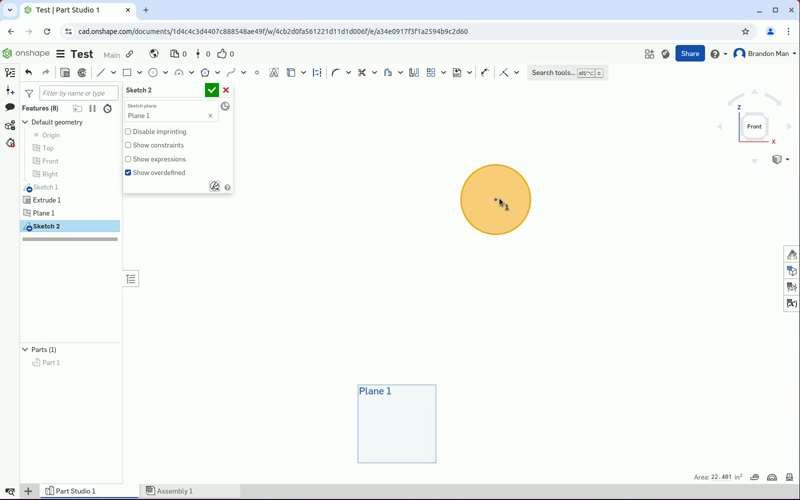
scroll(-6)
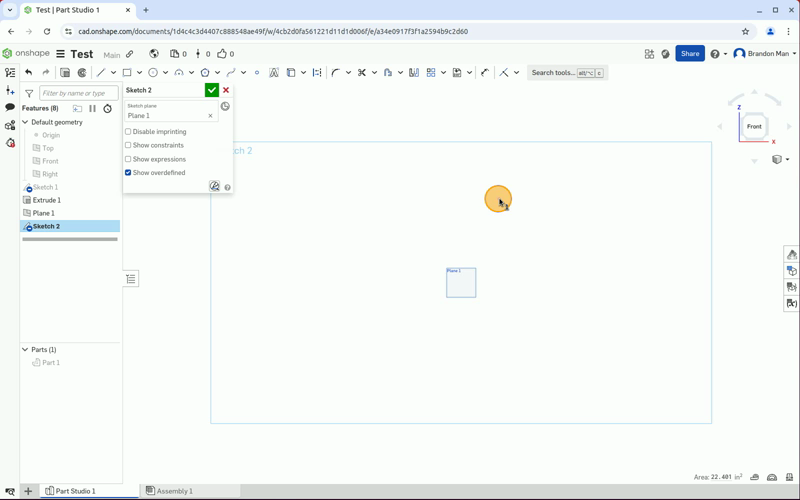
mouse_move(73, 352)
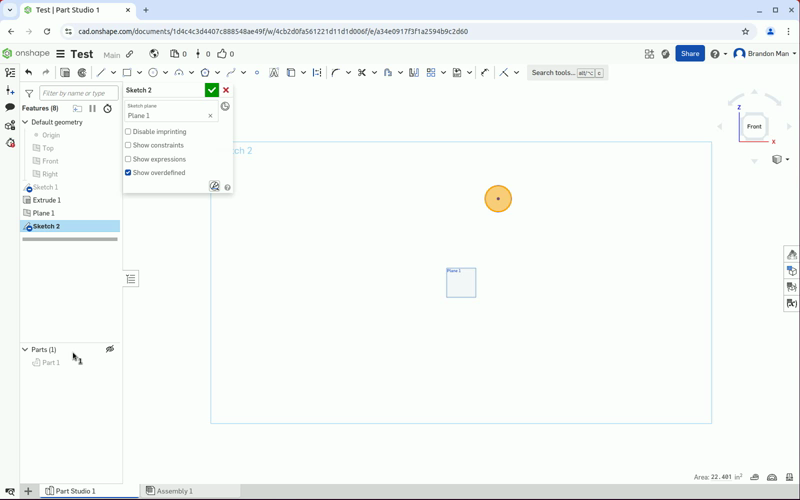
key(shift+y)
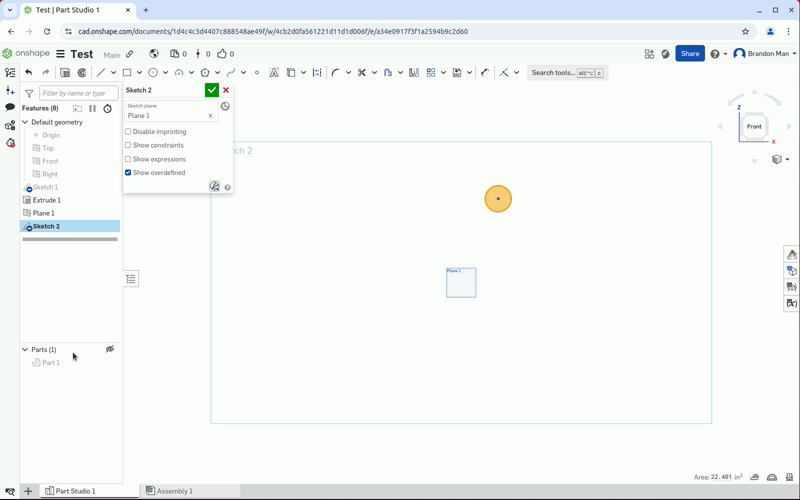
key(shift+e)
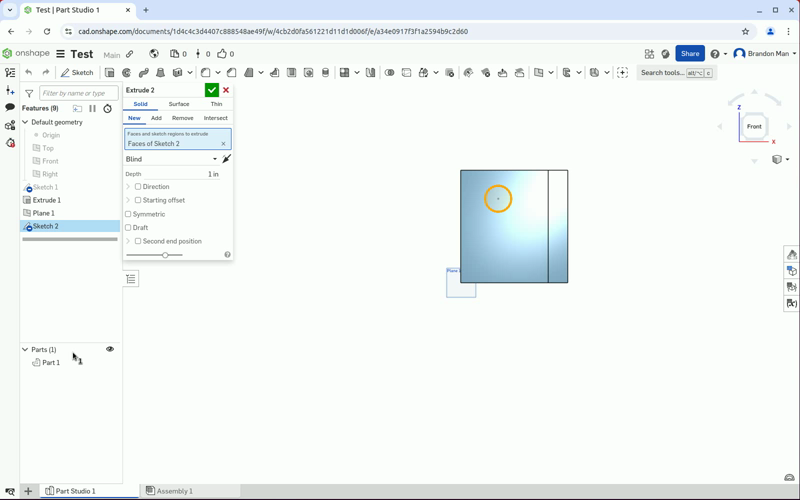
mouse_move(143, 106)
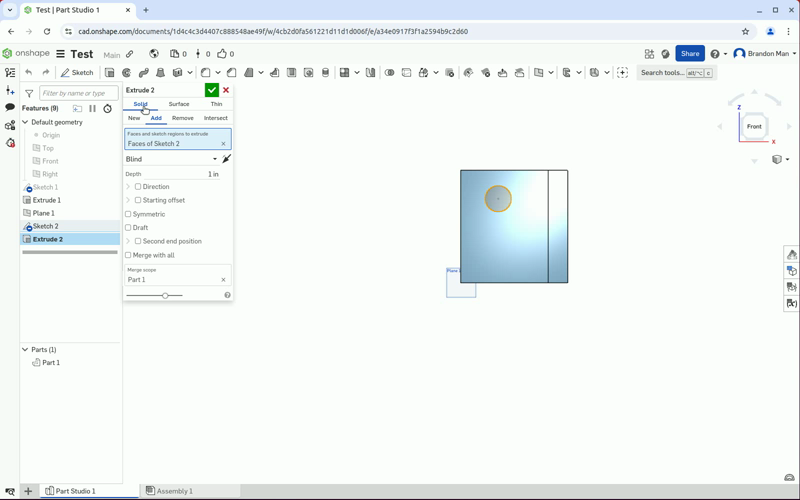
click(143, 106)
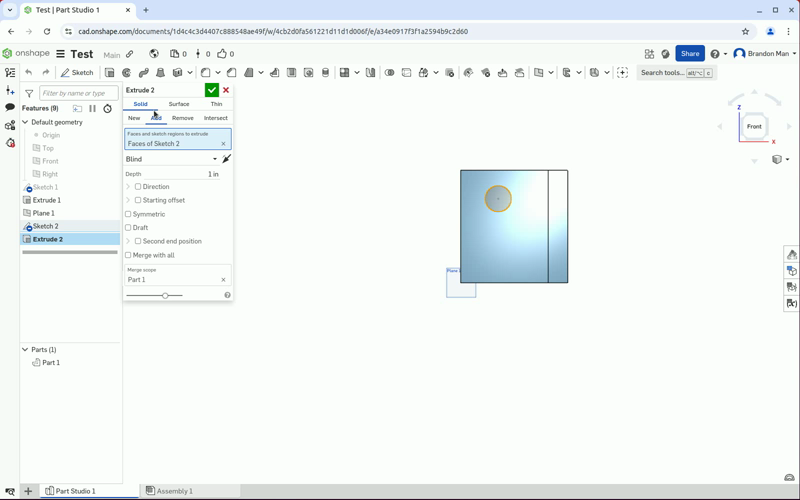
mouse_move(186, 120)
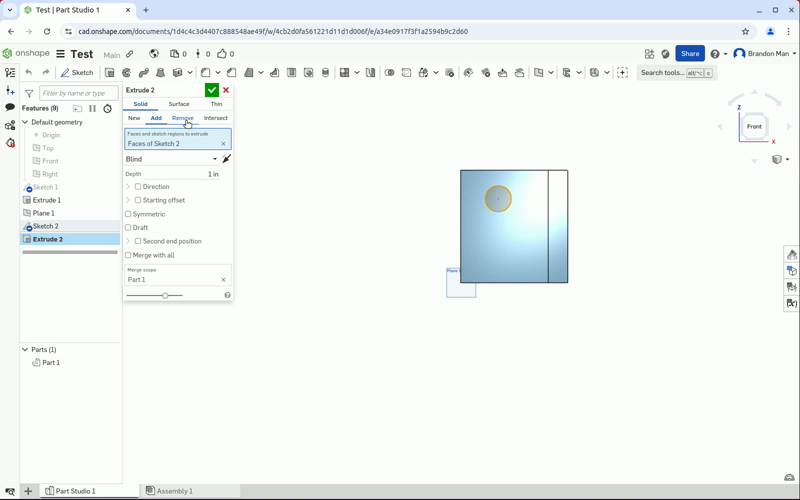
click(186, 120)
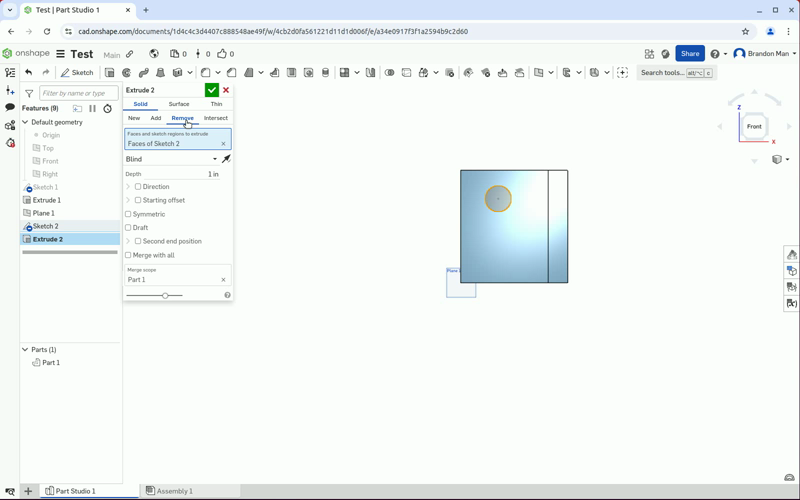
key(tab, 4)
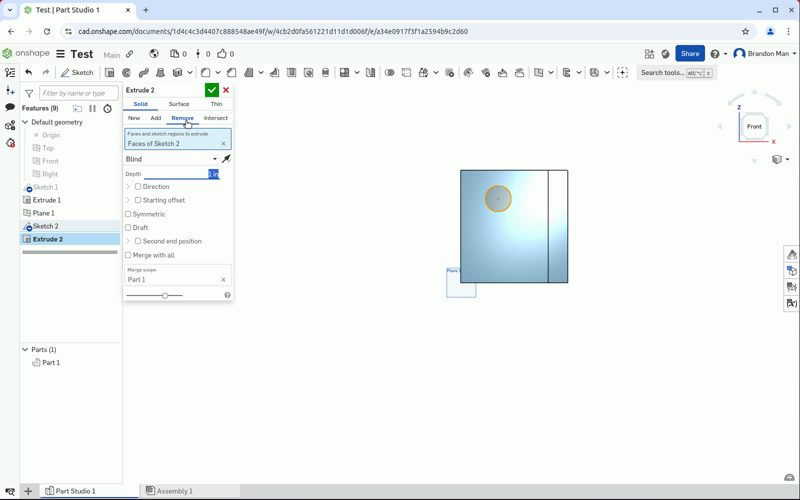
text(16.128)
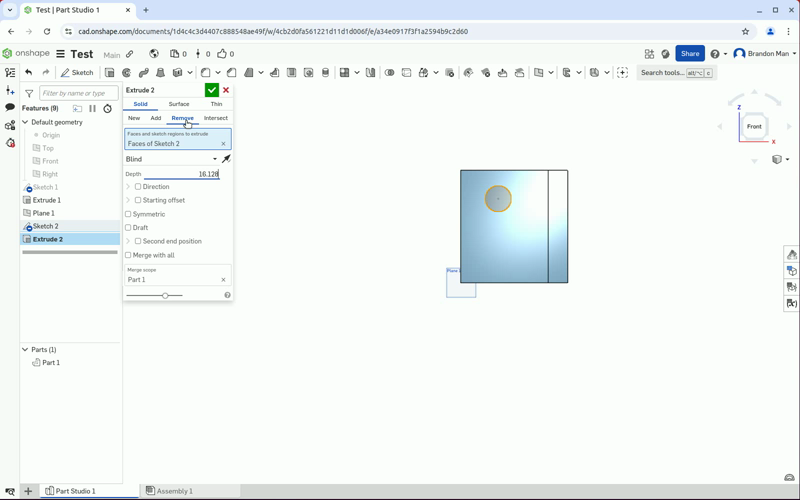
key(tab, 6)
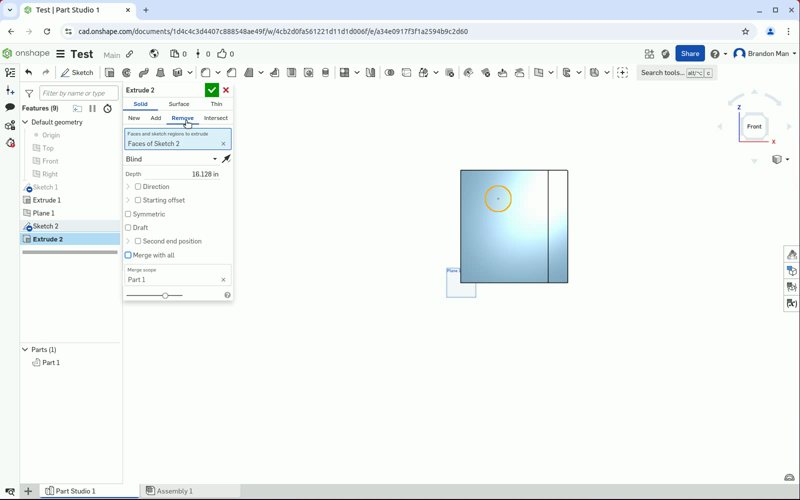
key(space)
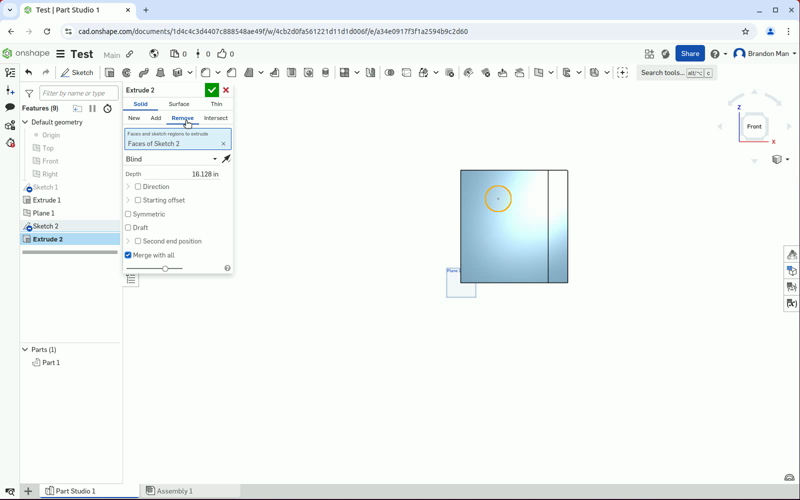
key(enter)
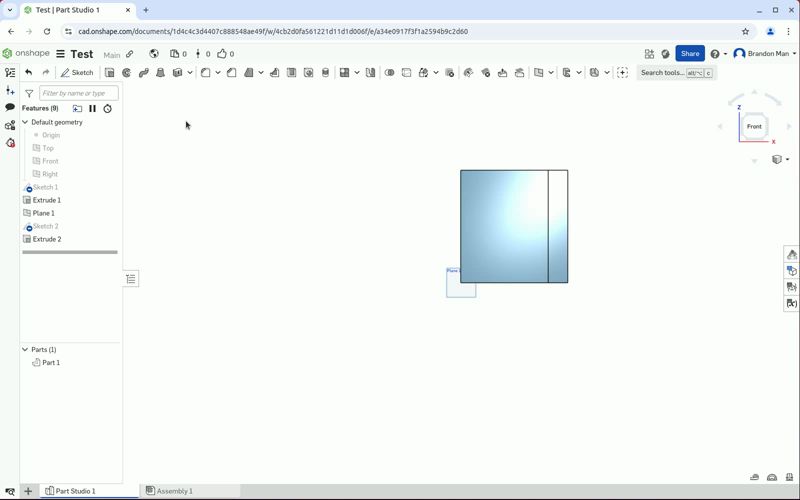
key(shift+h)
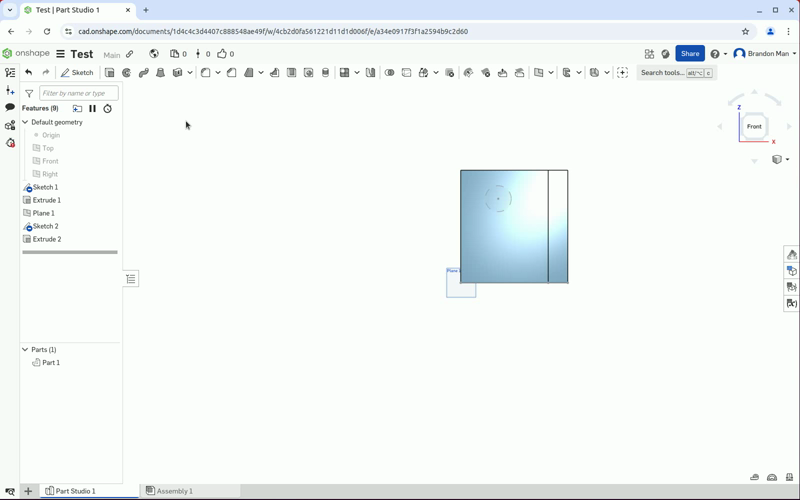
key(shift+h)
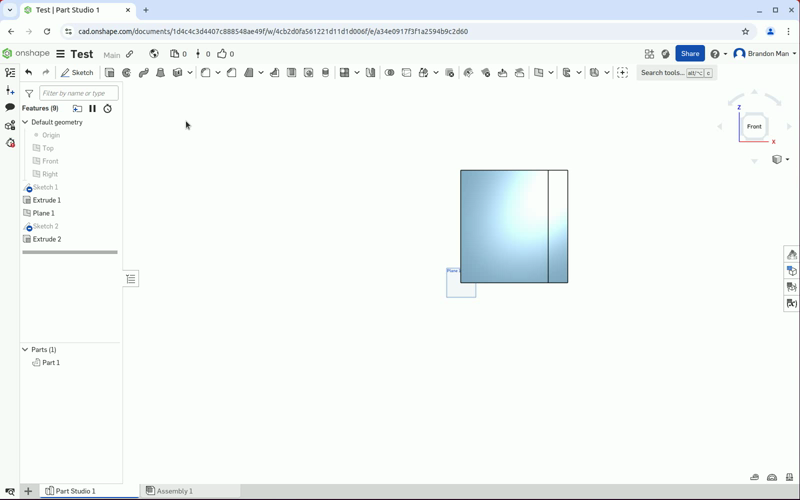
mouse_move(73, 189)
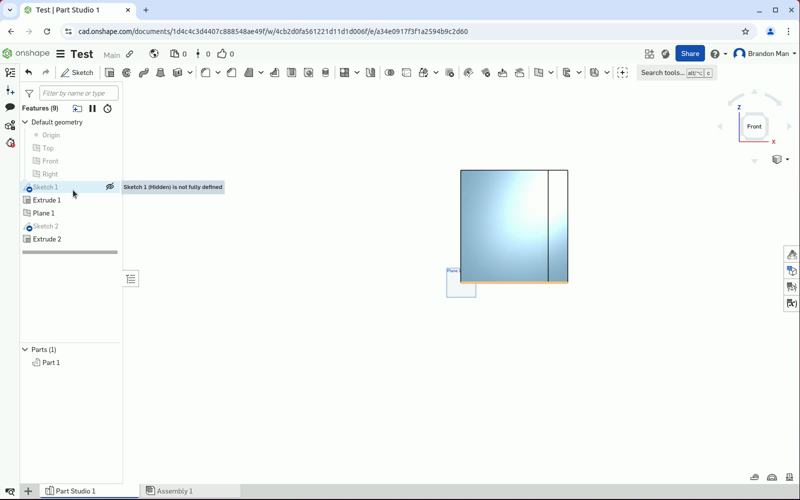
click(73, 189)
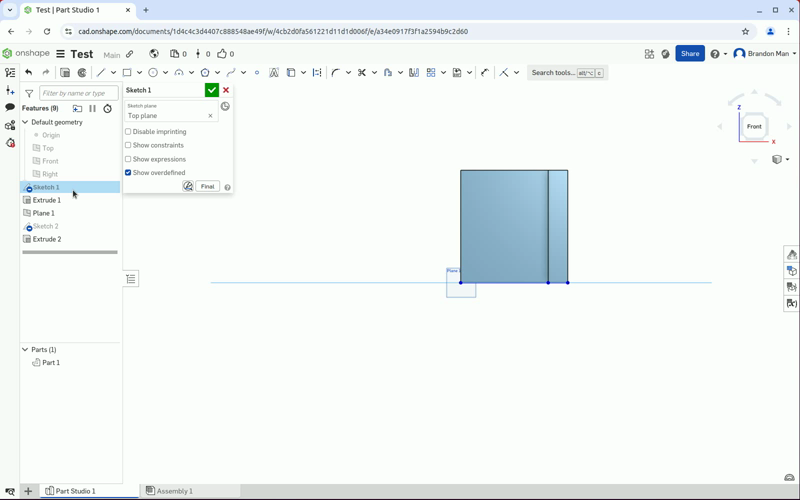
mouse_move(229, 92)
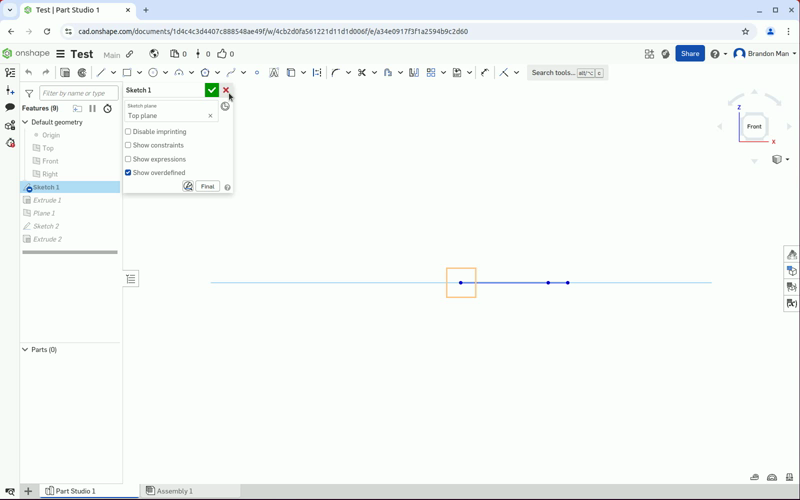
click(229, 92)
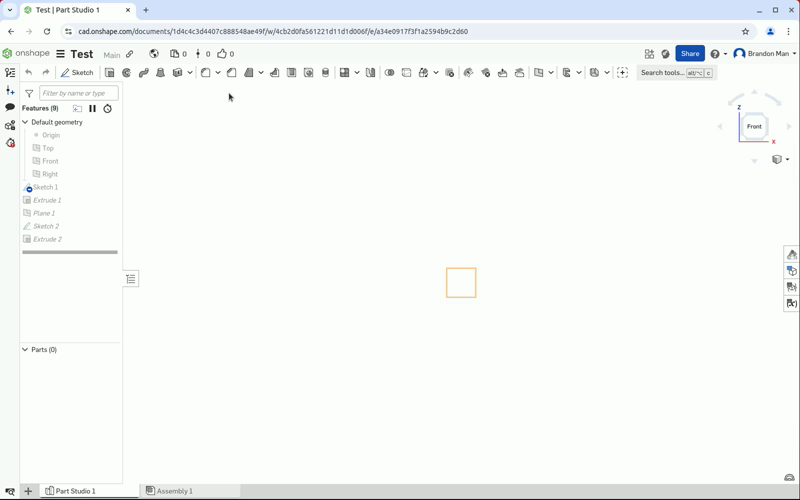
key(shift+s)
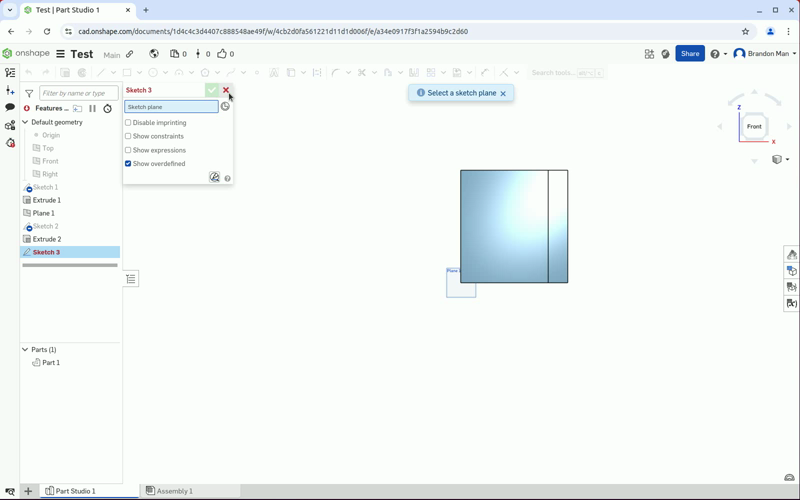
mouse_move(73, 215)
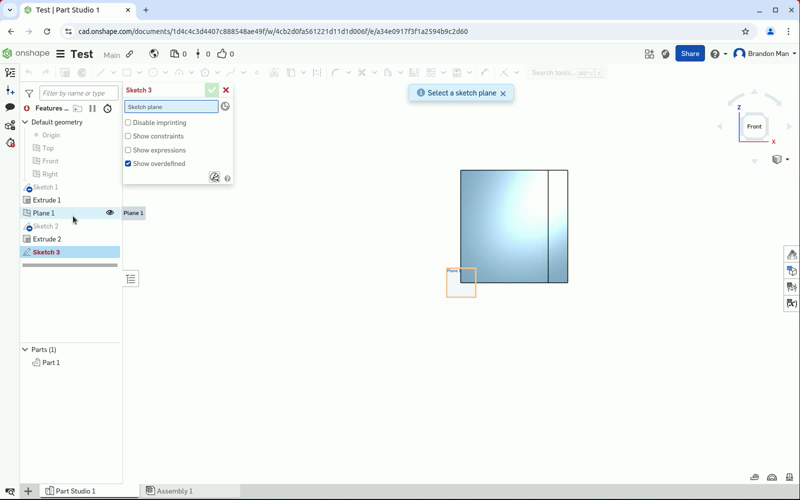
click(73, 215)
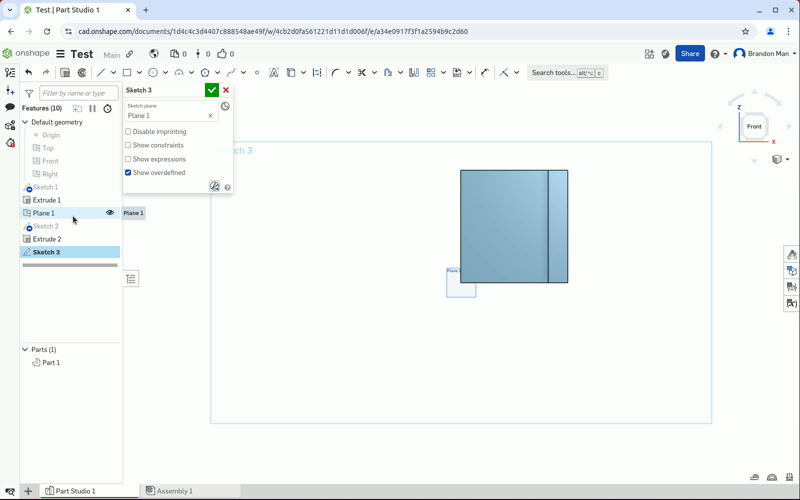
mouse_move(73, 352)
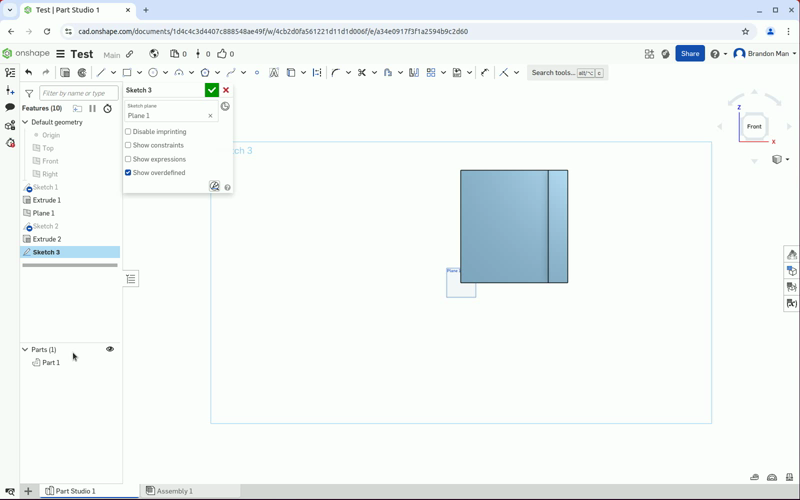
key(y)
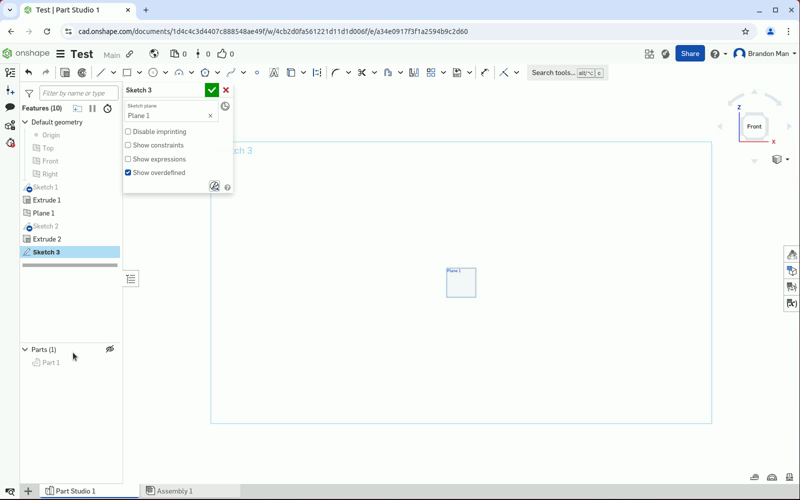
key(c)
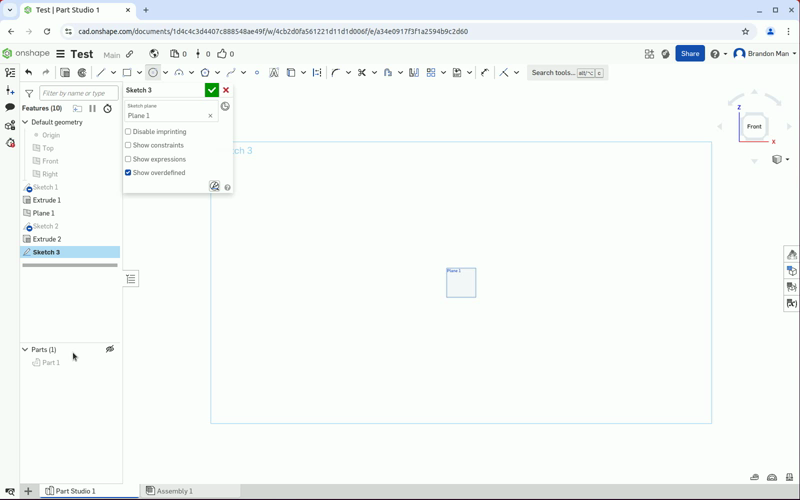
key_down(shift)
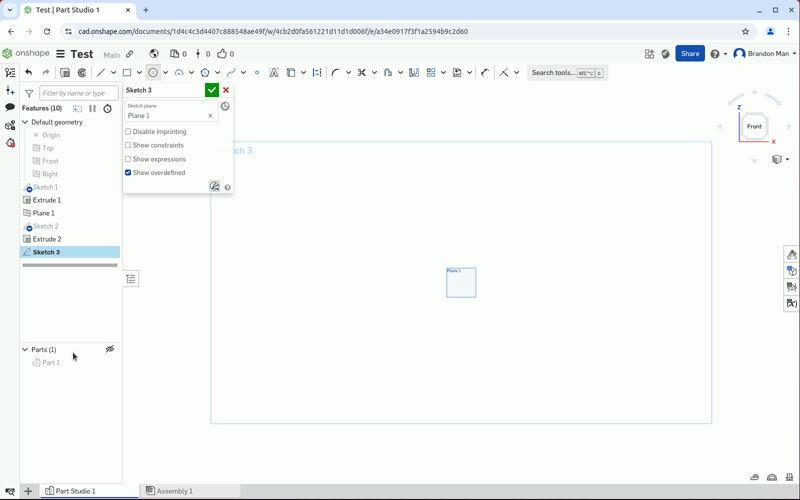
mouse_move(498, 254)
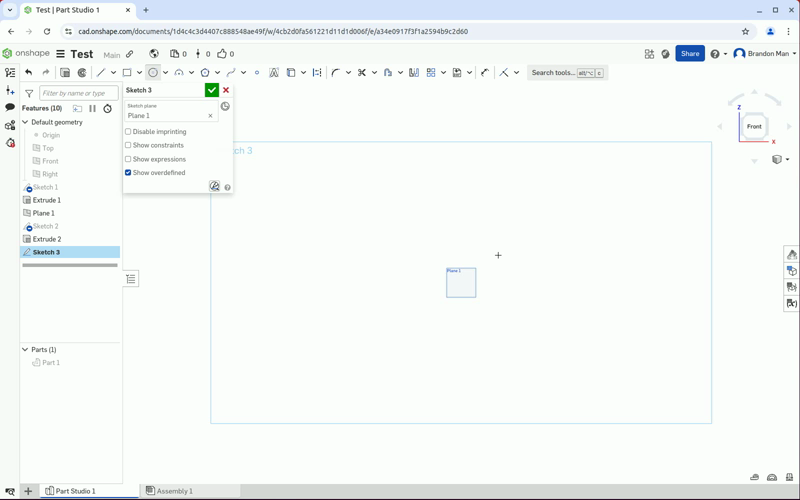
click(498, 254)
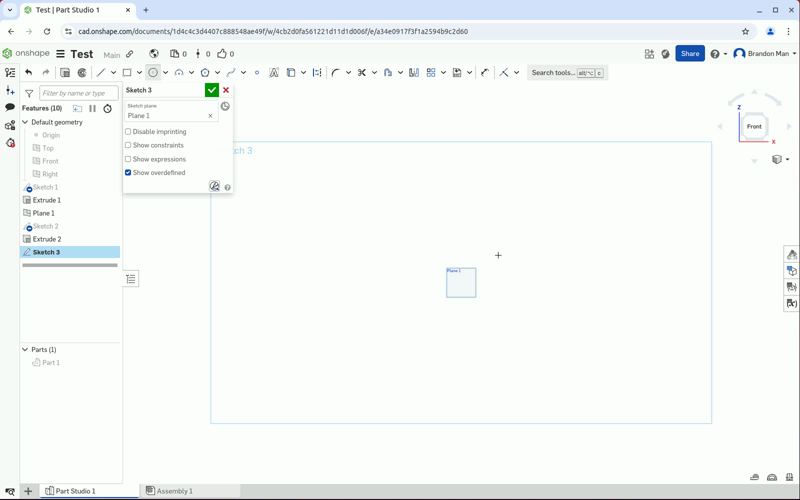
key_up(shift)
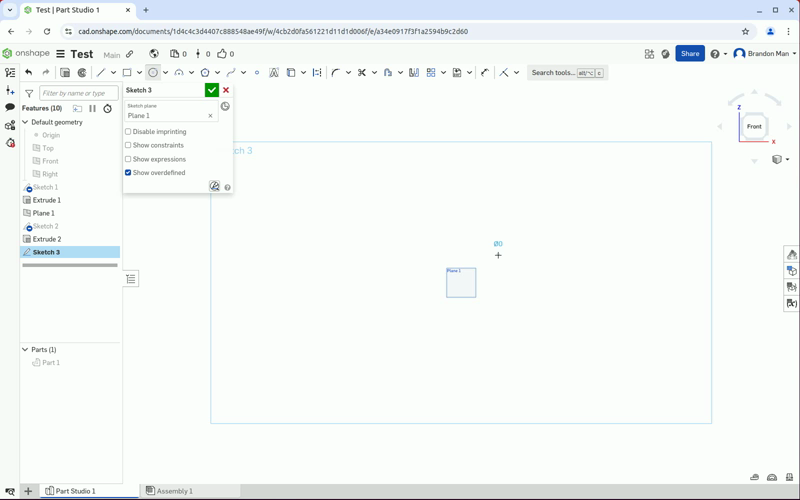
mouse_move(511, 254)
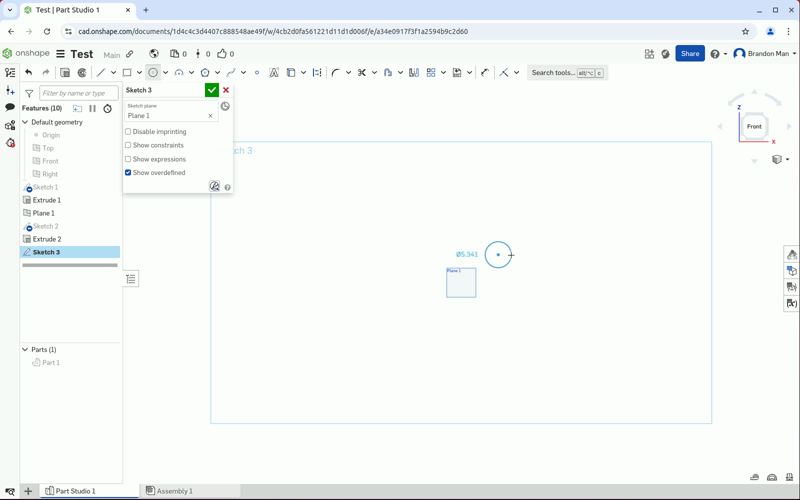
click(511, 254)
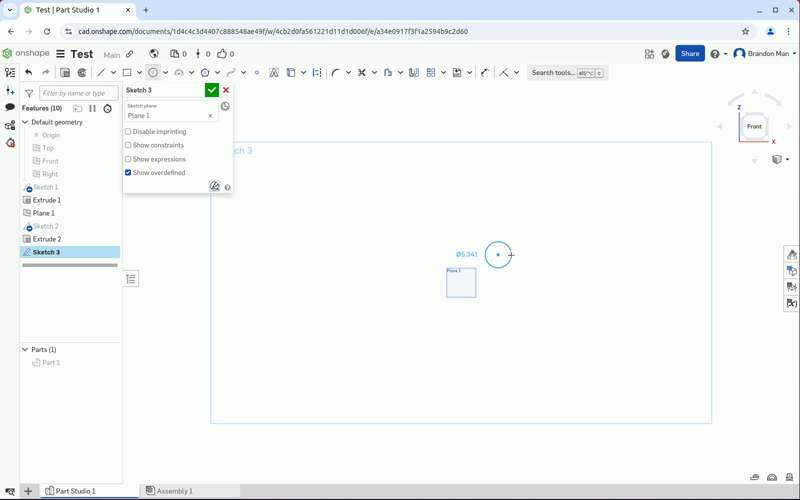
key(esc)
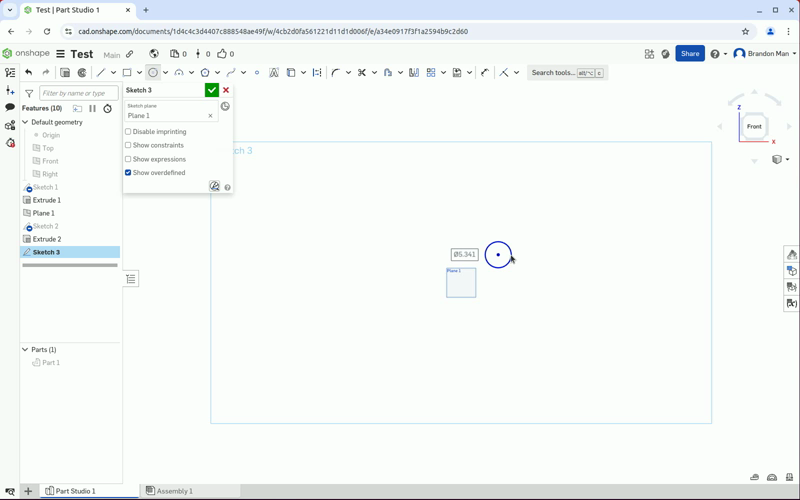
mouse_move(493, 246)
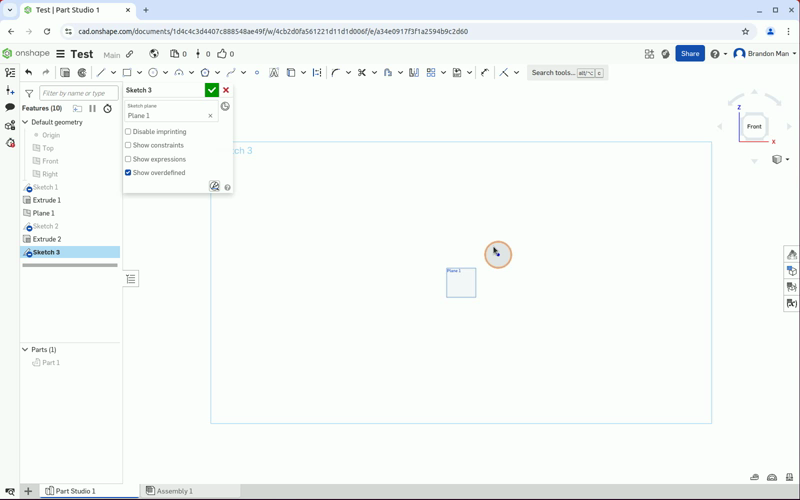
scroll(6)
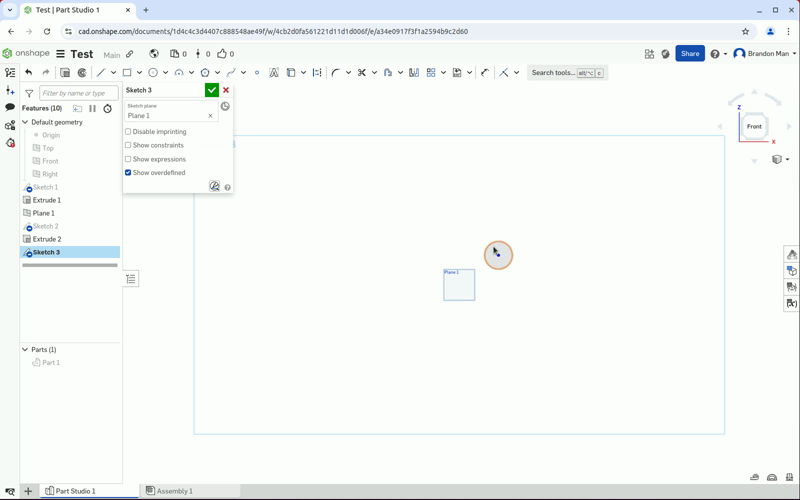
scroll(6)
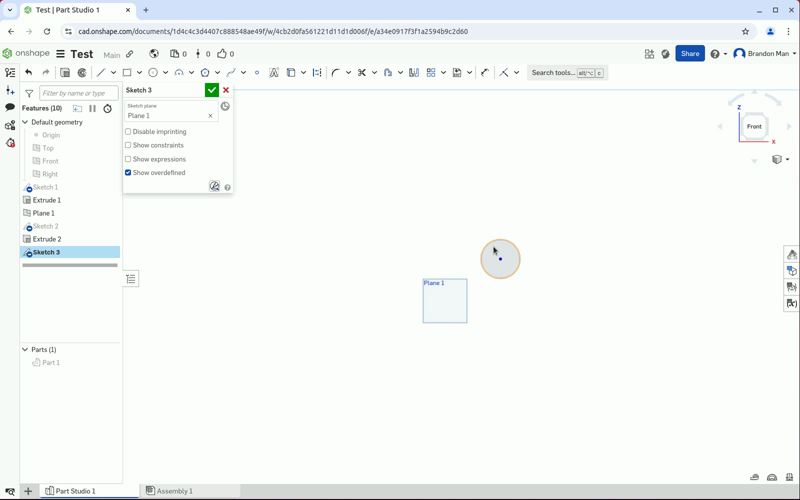
scroll(6)
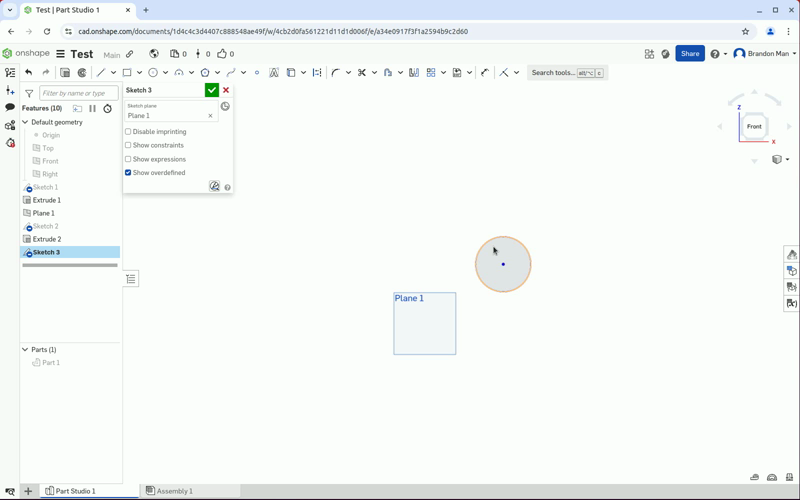
scroll(6)
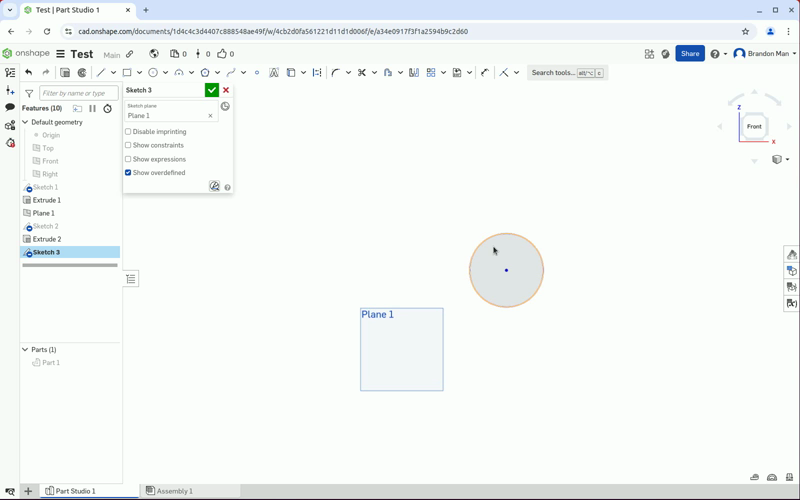
scroll(6)
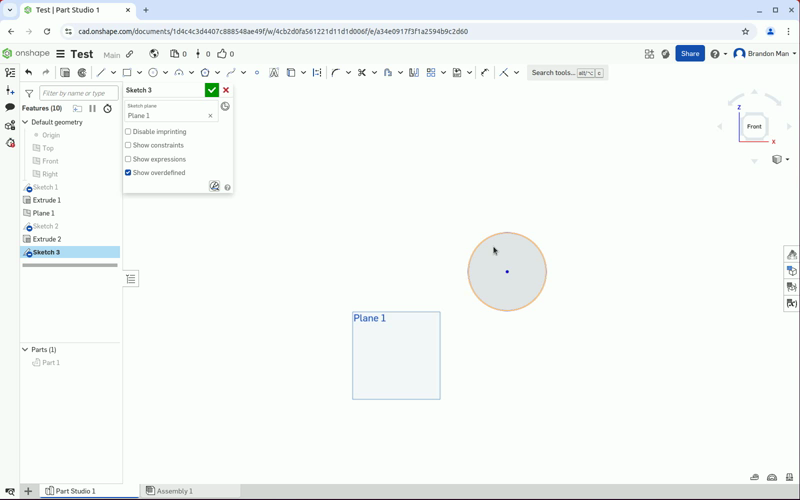
scroll(6)
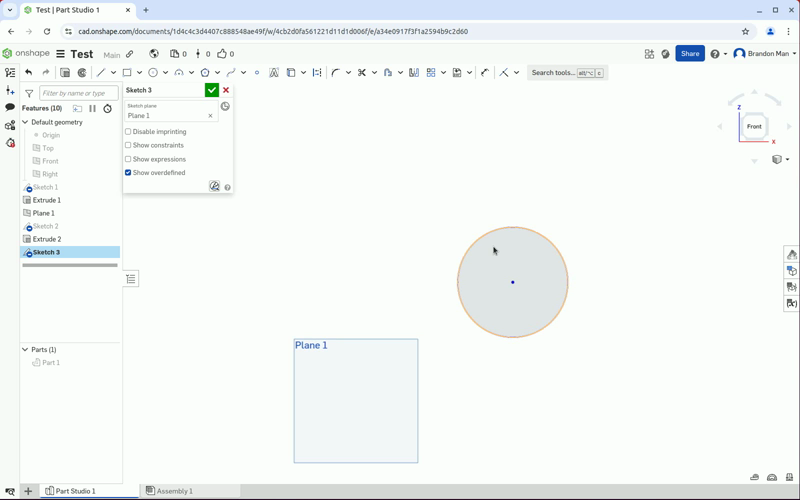
scroll(6)
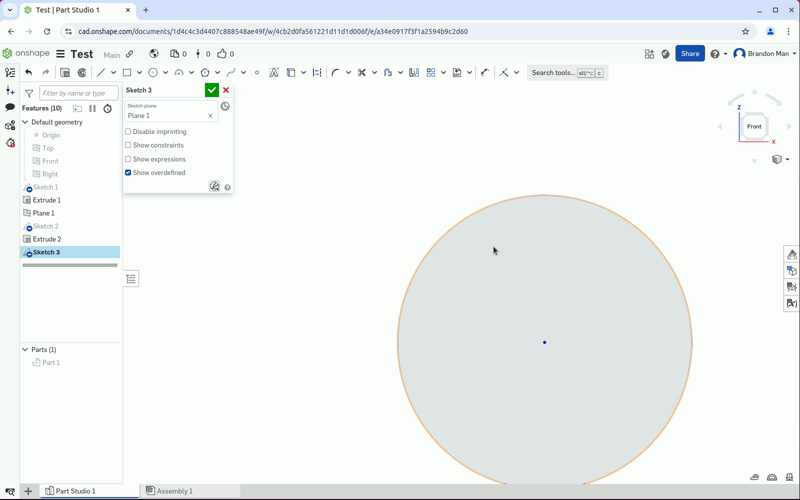
click(493, 246)
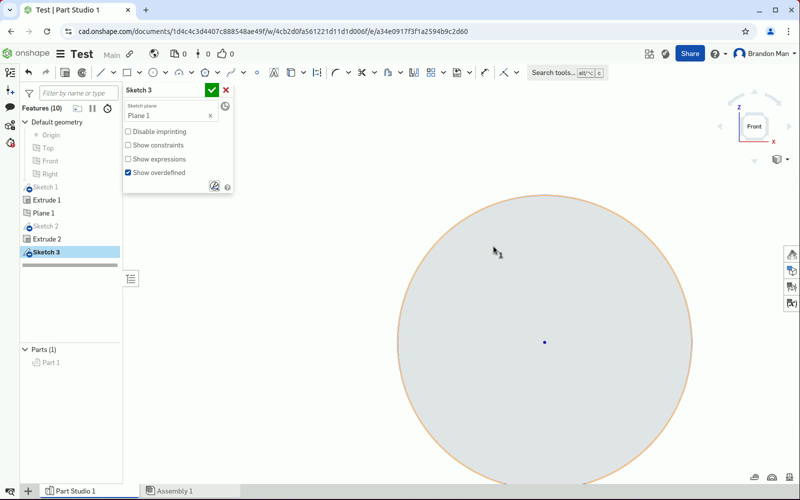
scroll(-6)
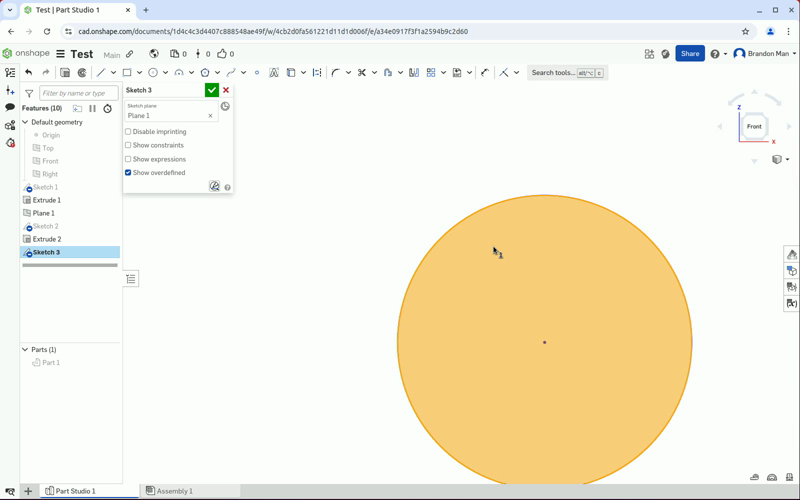
scroll(-6)
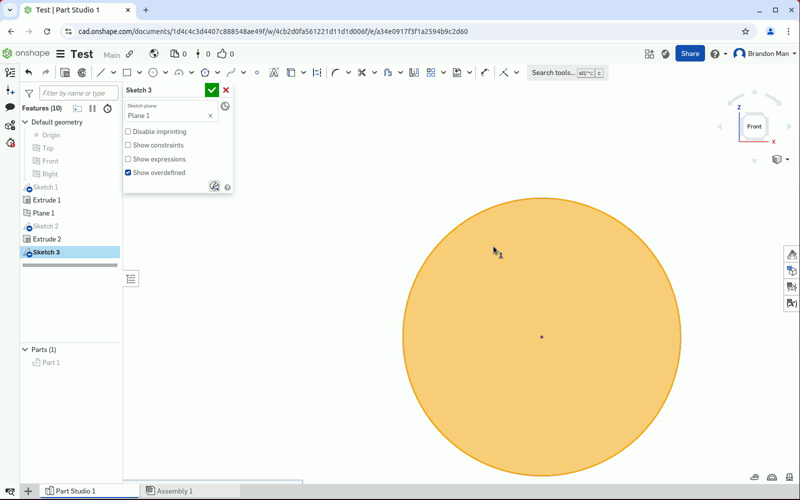
scroll(-6)
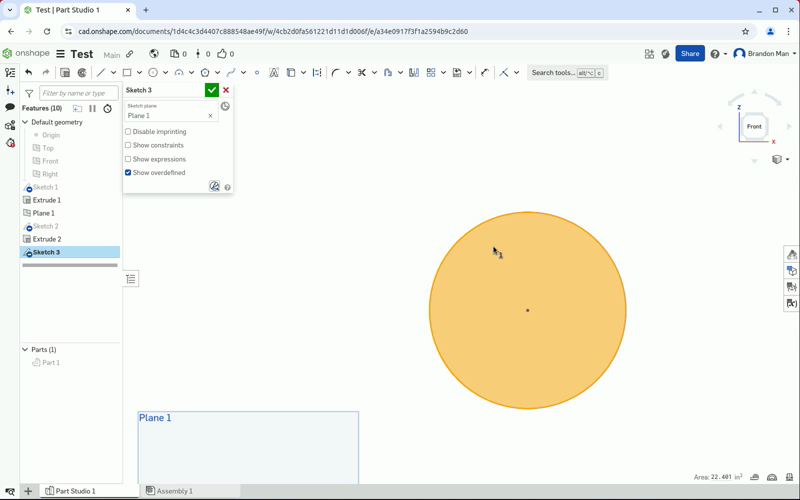
scroll(-6)
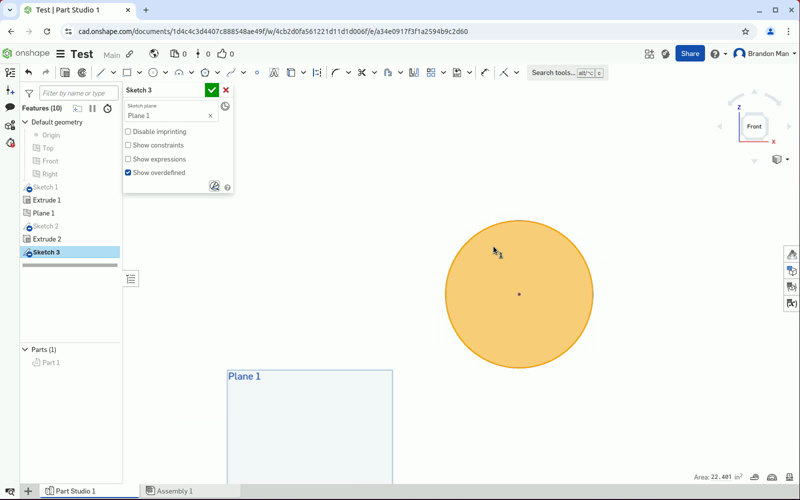
scroll(-6)
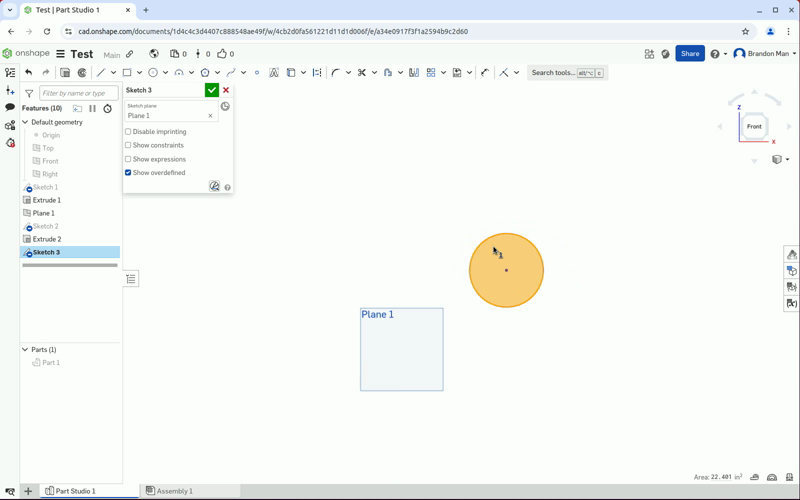
scroll(-6)
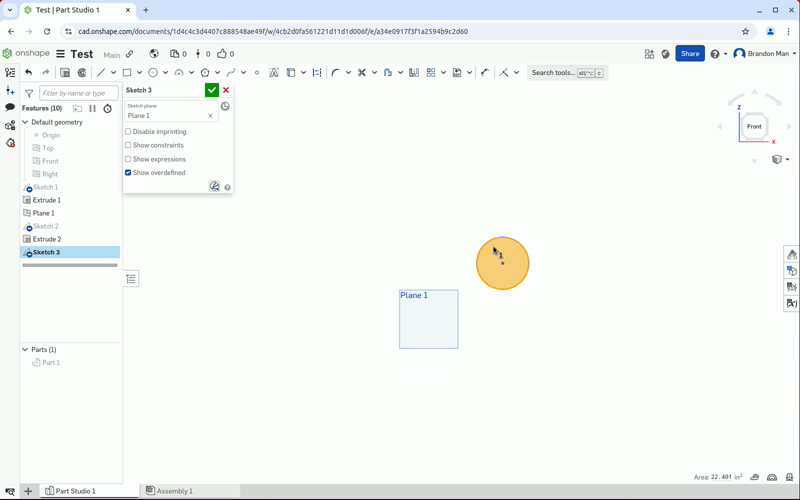
scroll(-6)
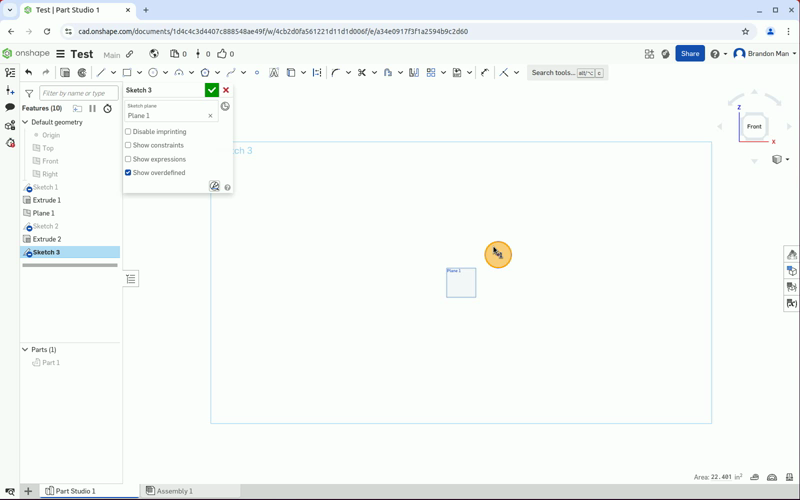
mouse_move(73, 352)
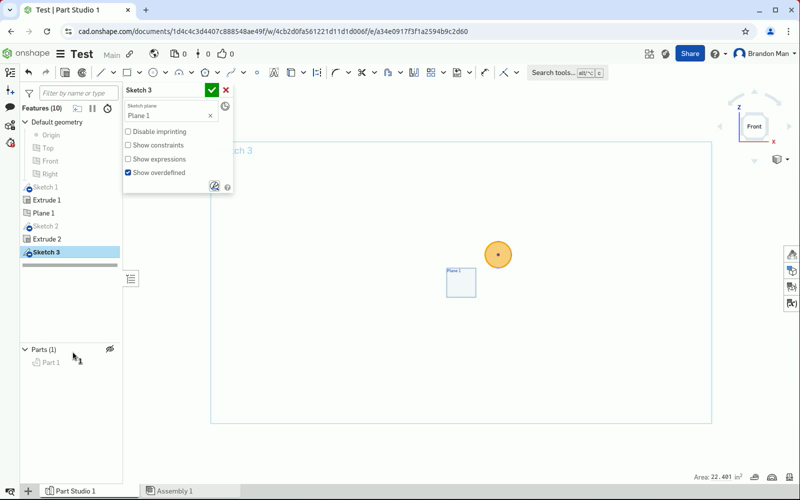
key(shift+y)
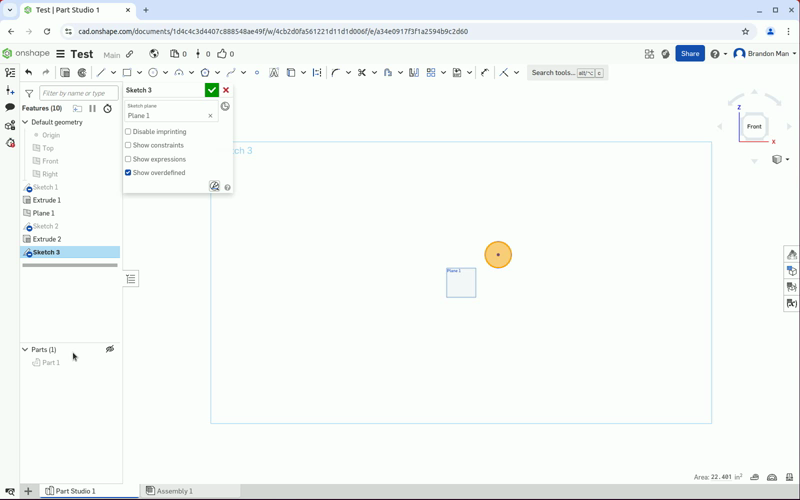
key(shift+e)
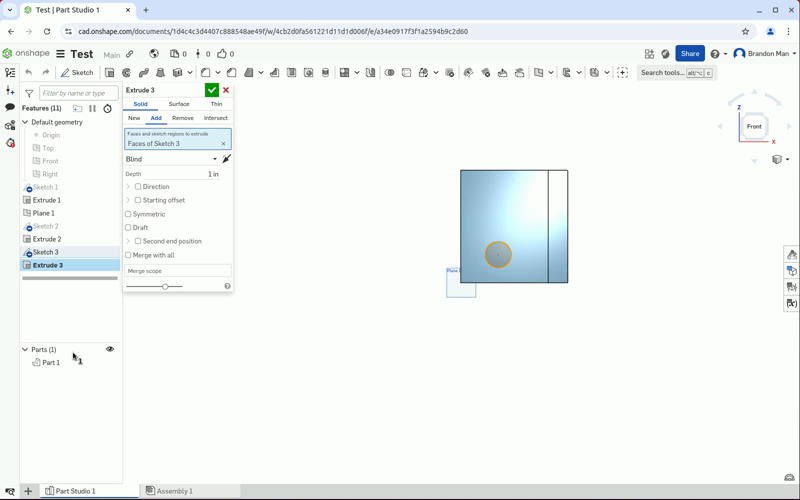
mouse_move(143, 106)
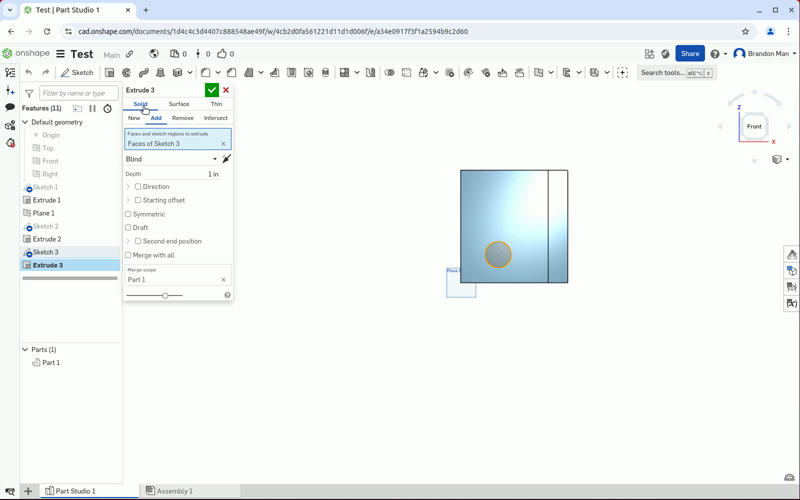
click(143, 106)
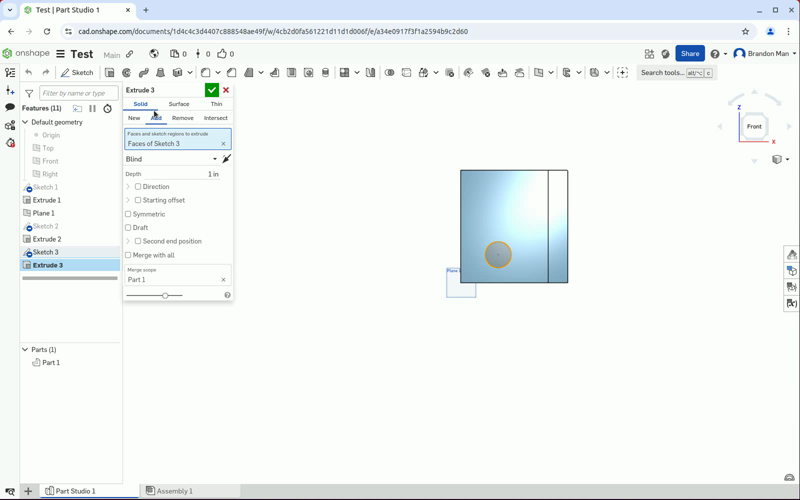
mouse_move(186, 120)
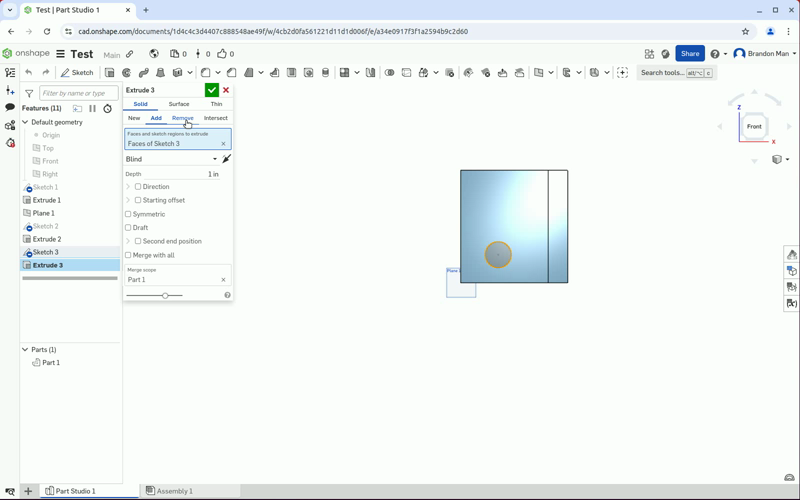
click(186, 120)
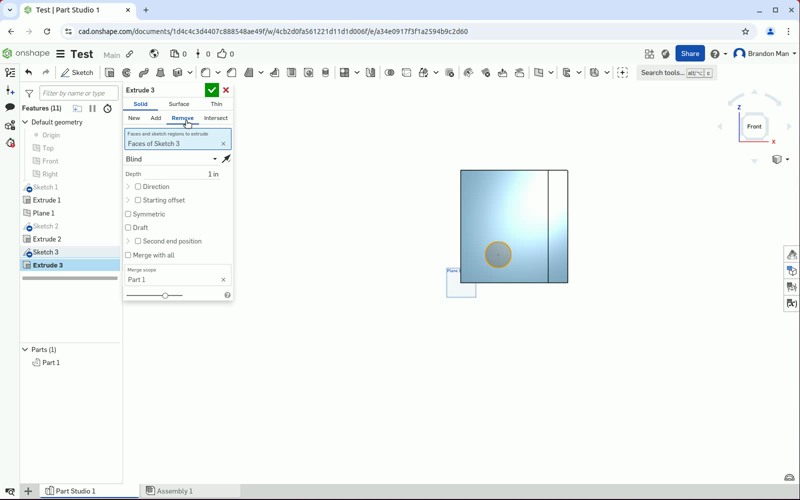
key(tab, 4)
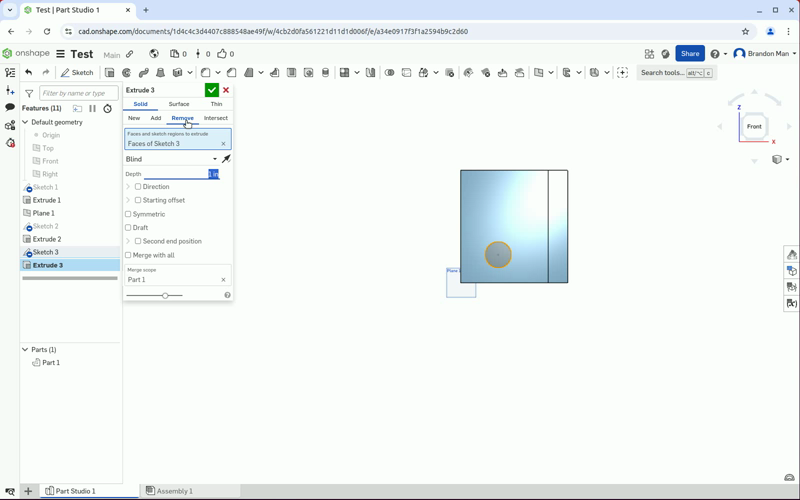
text(16.128)
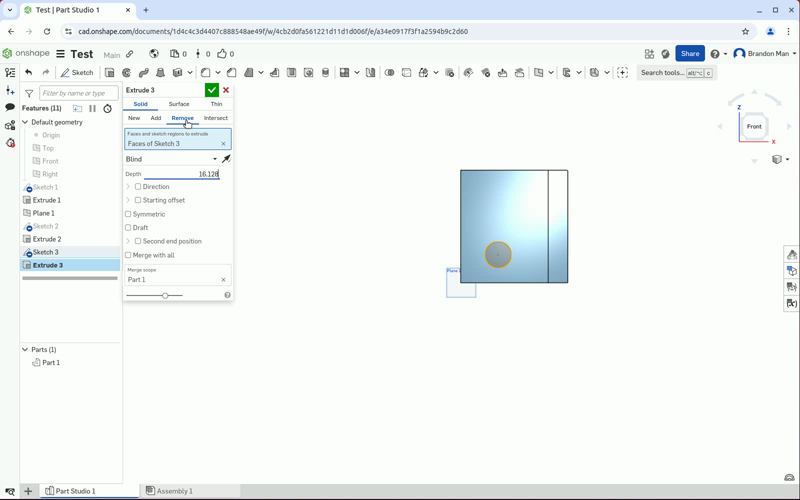
key(tab, 6)
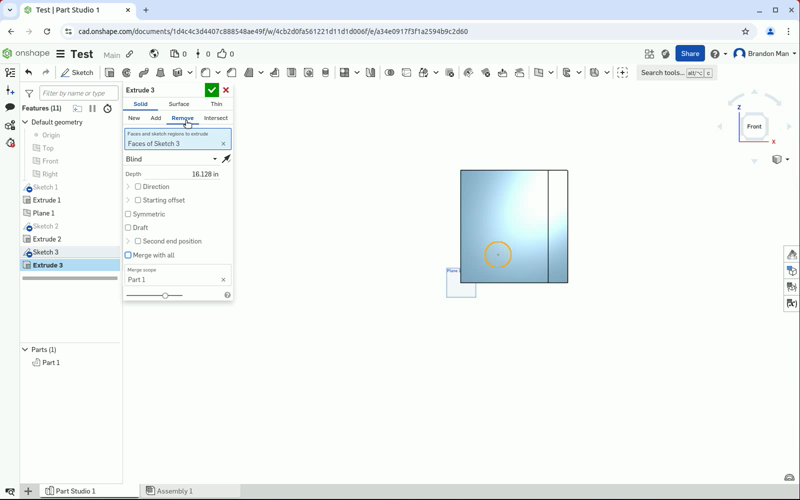
key(space)
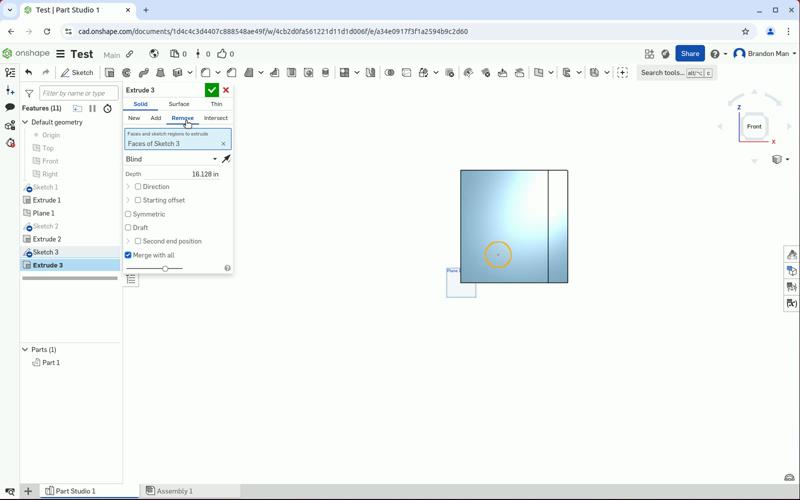
key(enter)
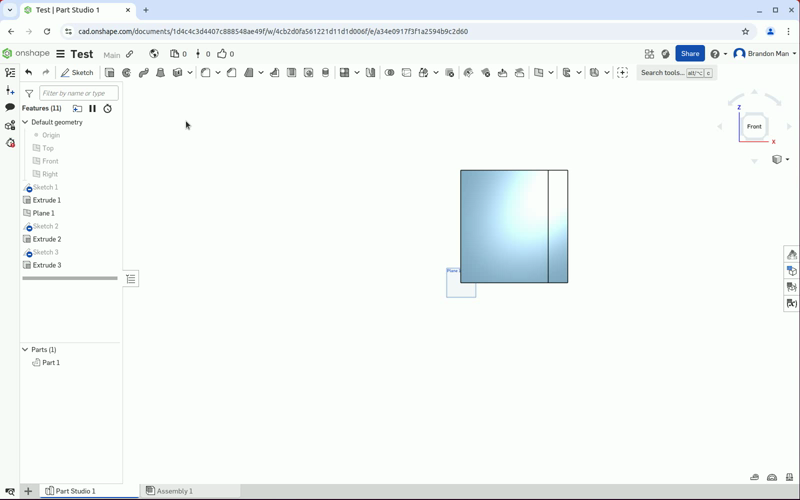
key(shift+h)
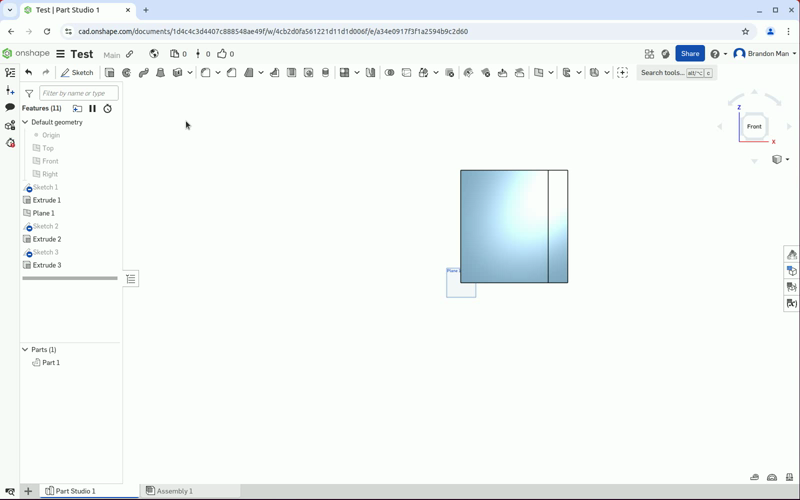
key(shift+h)
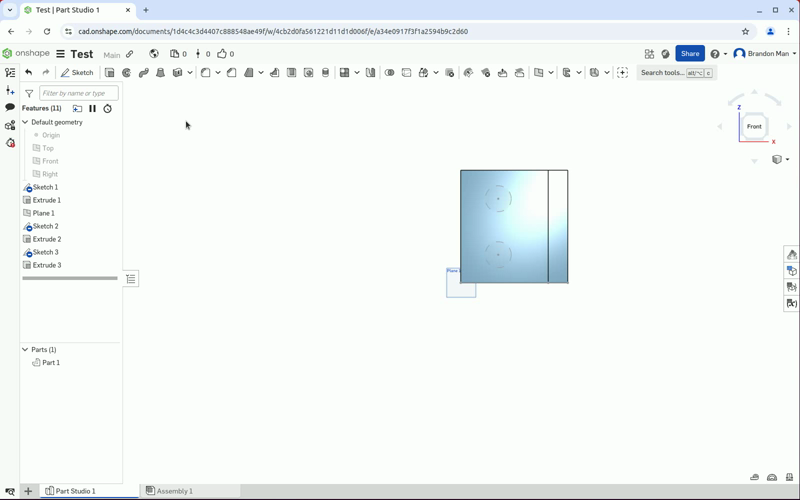
key(shift+7)
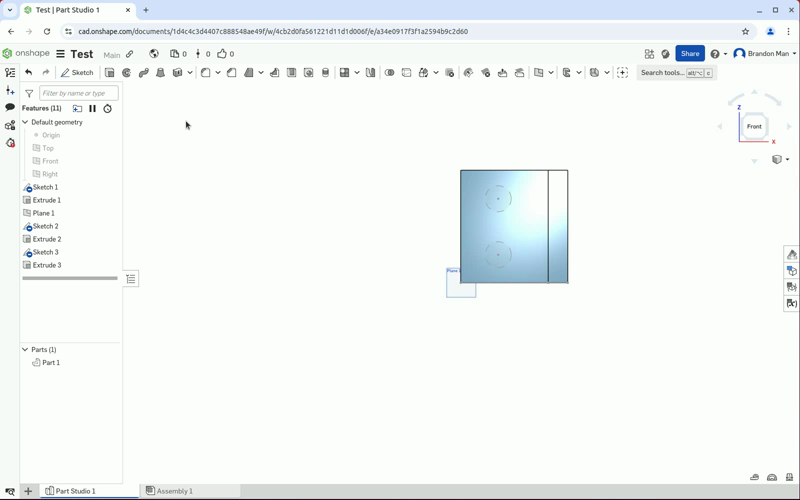
key(left, 2)
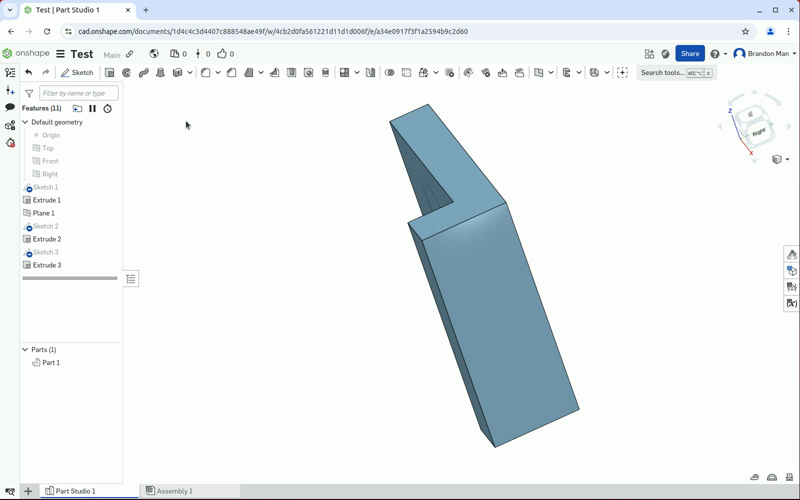
key(down, 2)
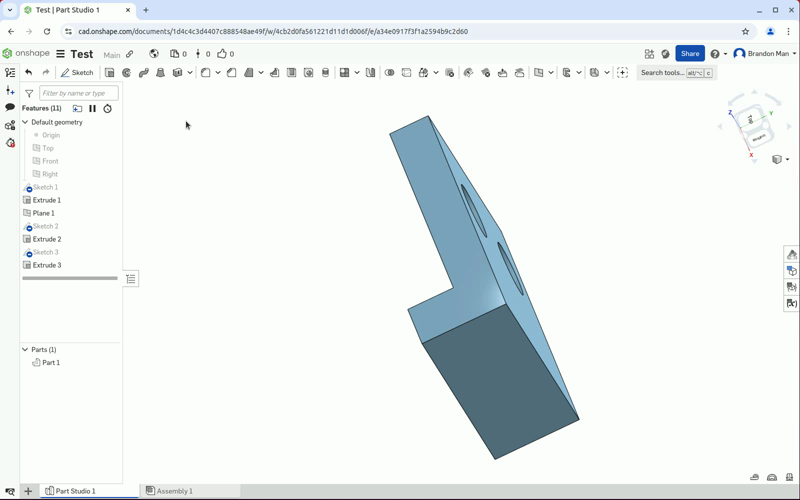
key(up, 2)
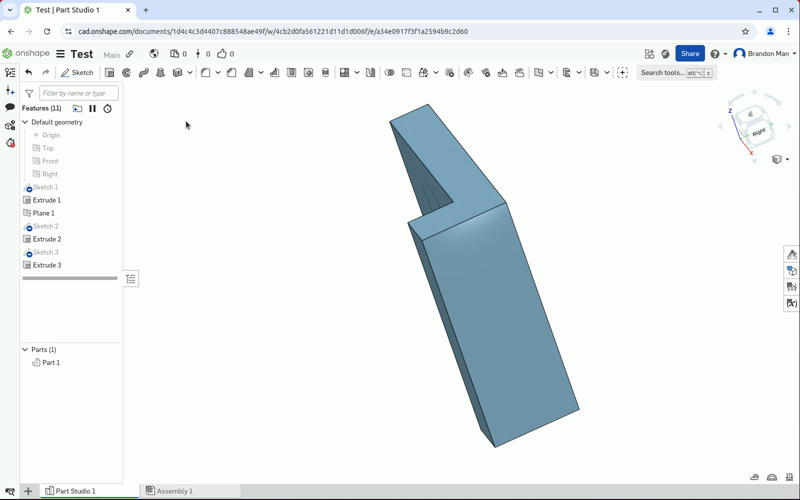
key(right, 2)
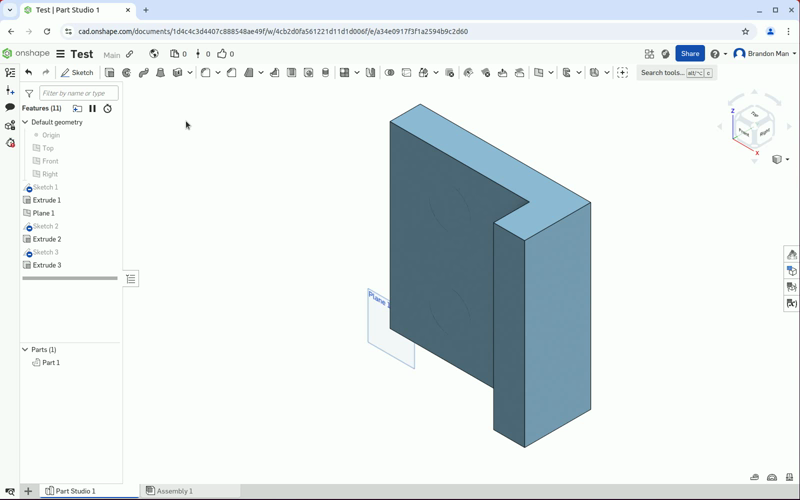
mouse_move(73, 189)
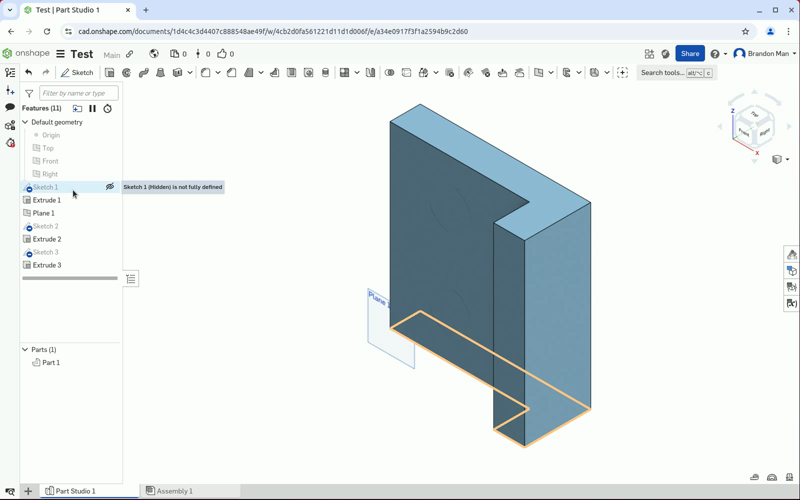
click(73, 189)